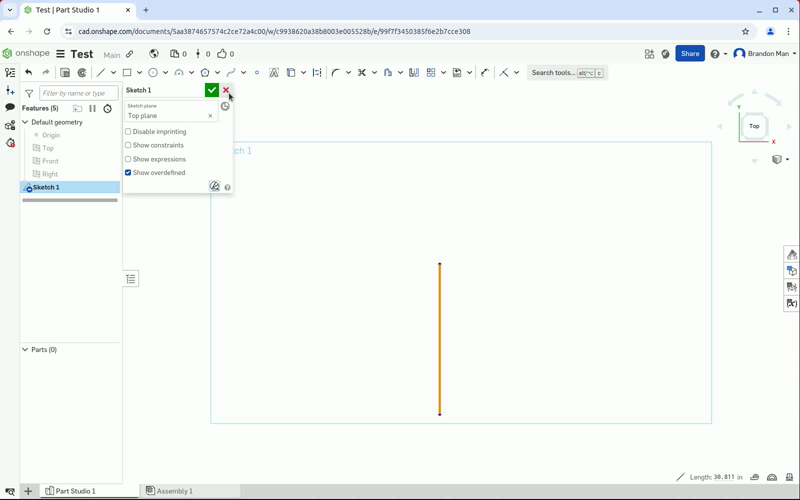
key(shift+h)
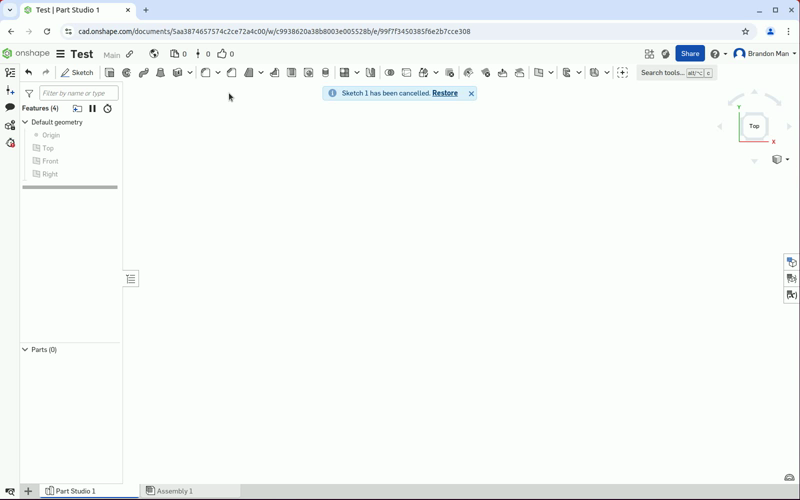
mouse_move(73, 352)
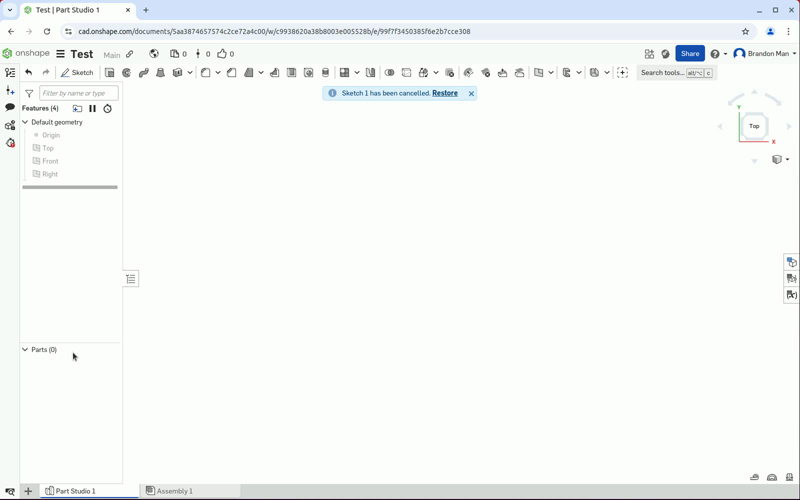
key(y)
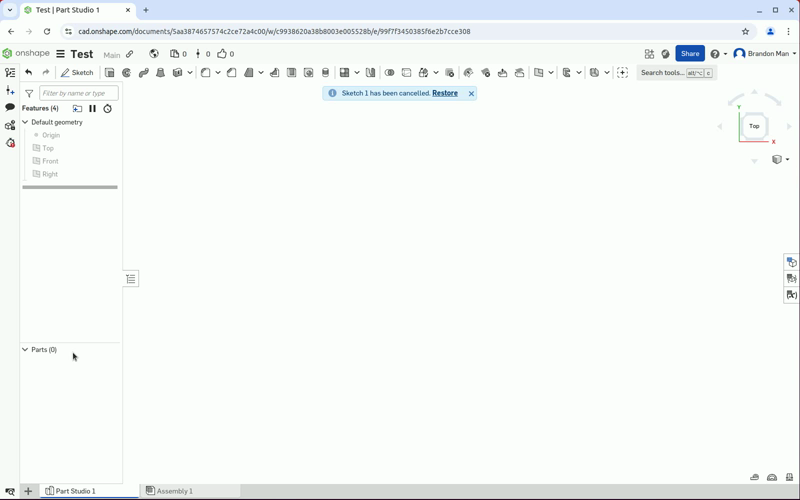
key(shift+p)
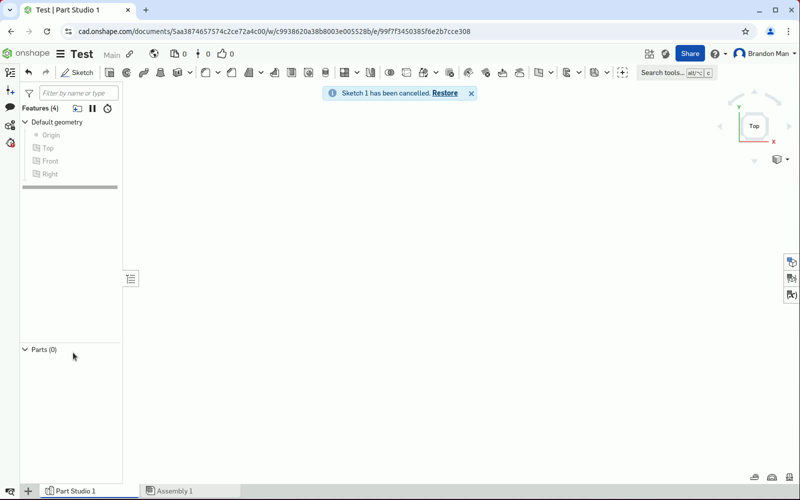
key(space)
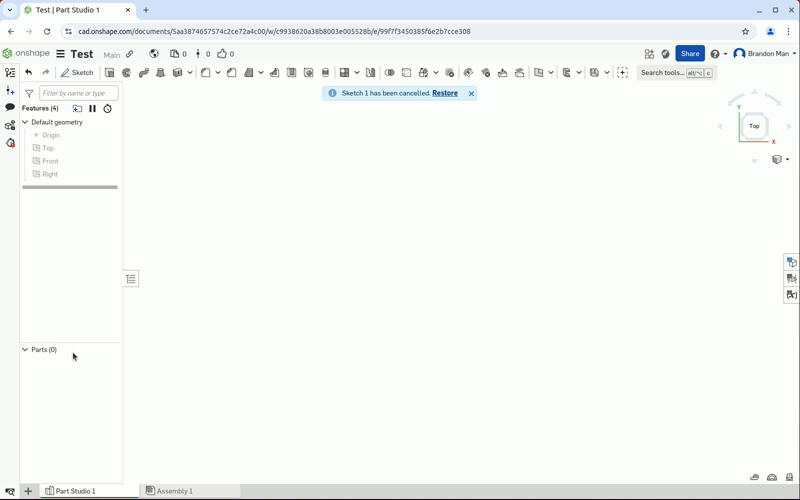
key_down(shift)
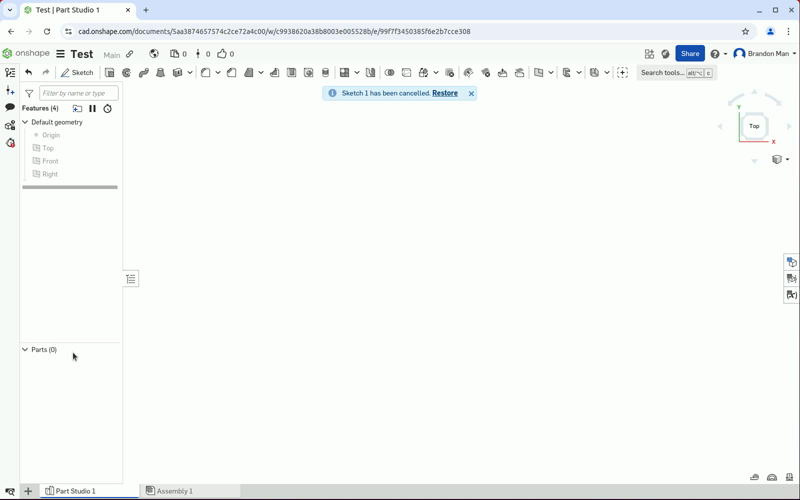
key(up)
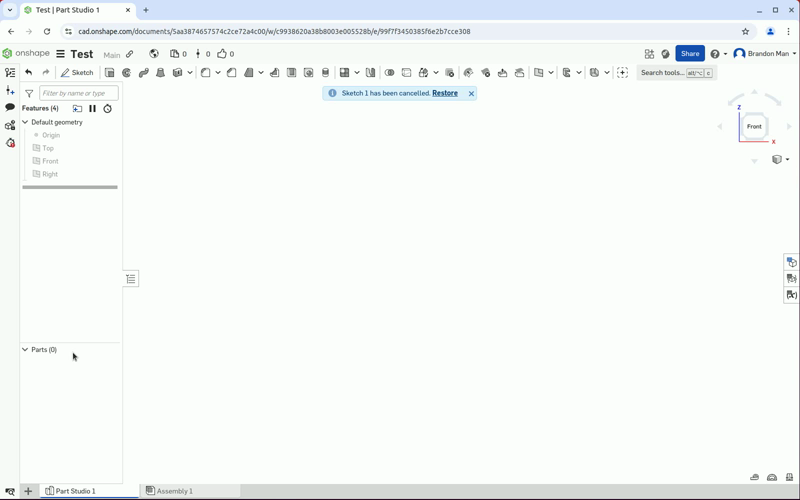
key_up(shift)
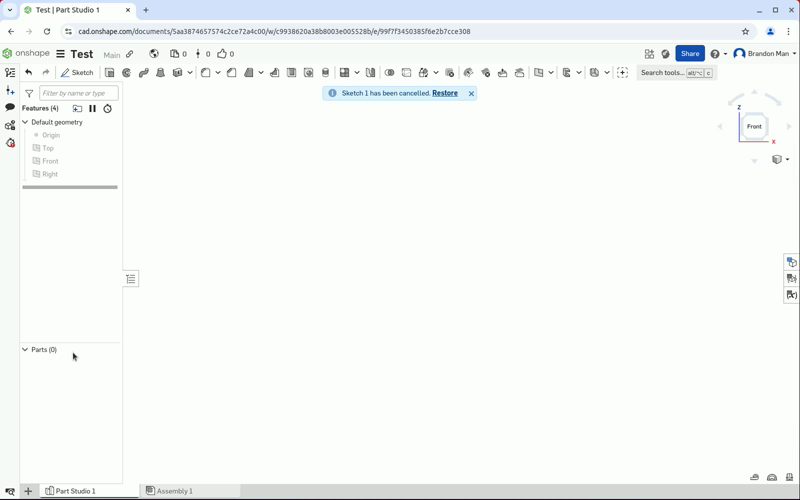
mouse_move(73, 352)
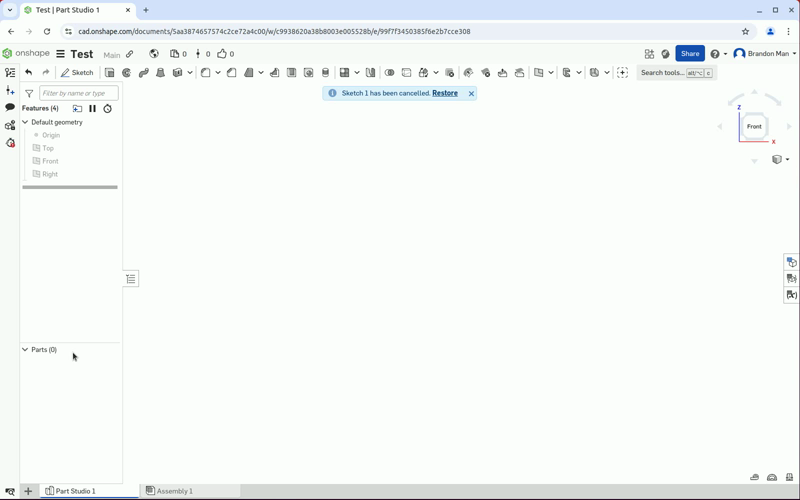
key(shift+y)
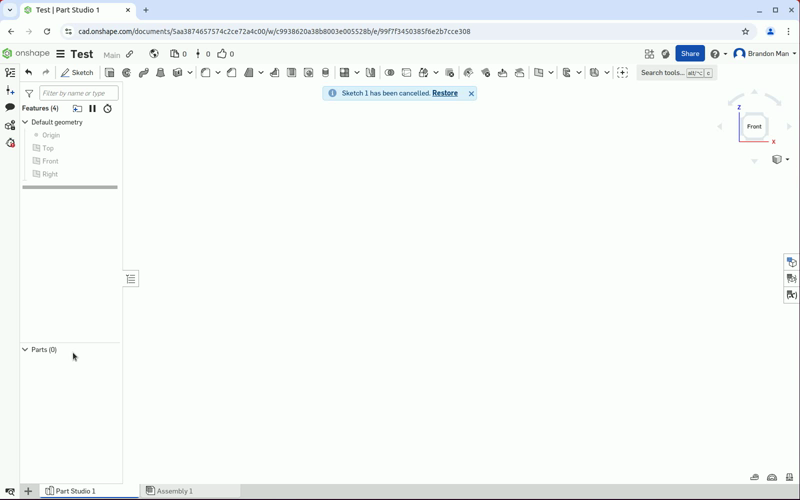
key(shift+s)
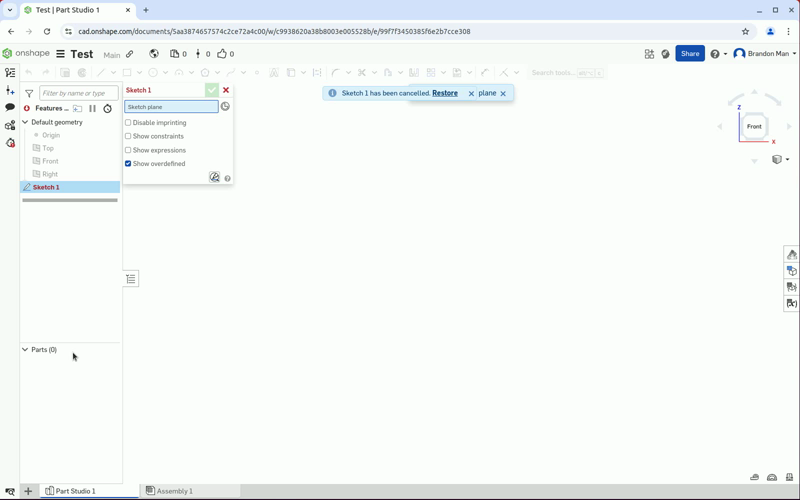
mouse_move(73, 163)
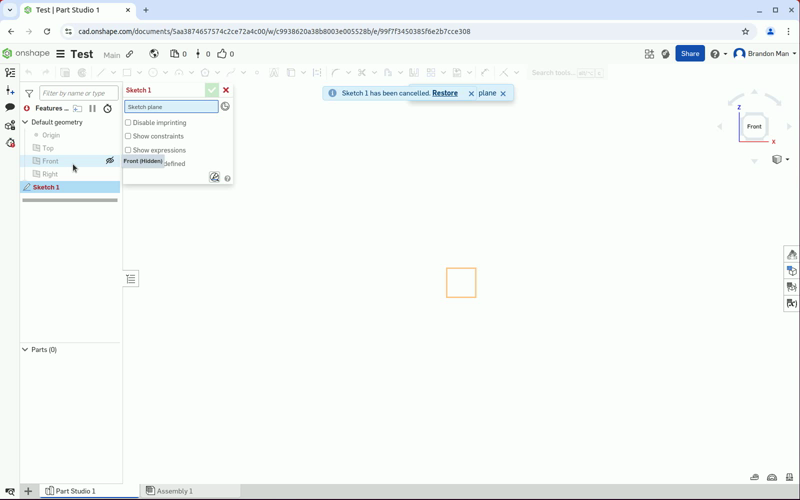
click(73, 163)
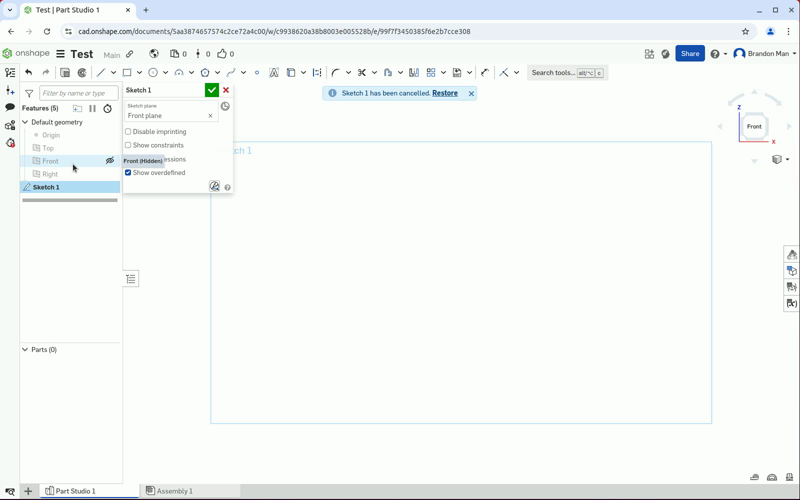
mouse_move(73, 352)
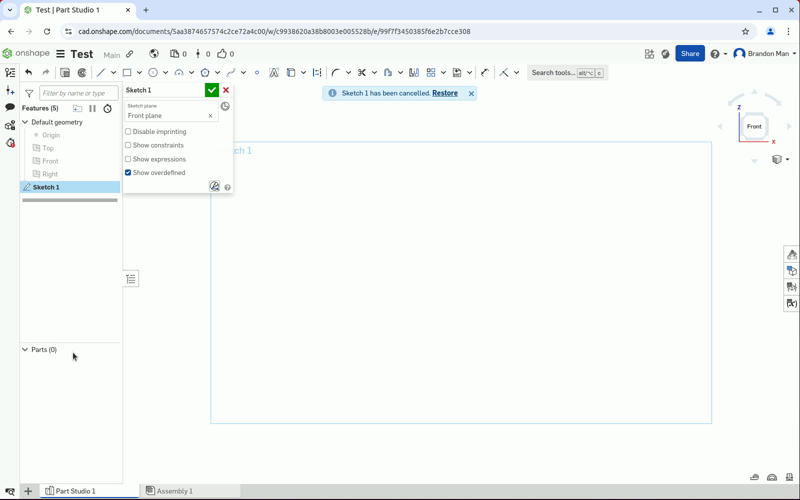
key(y)
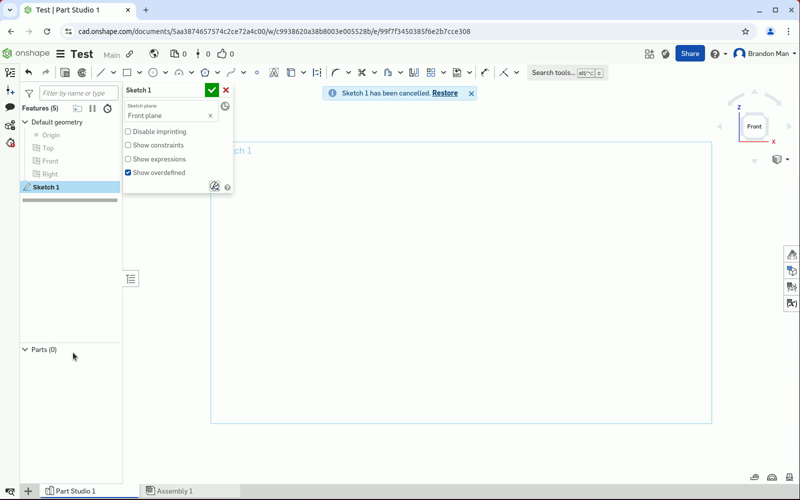
key(l)
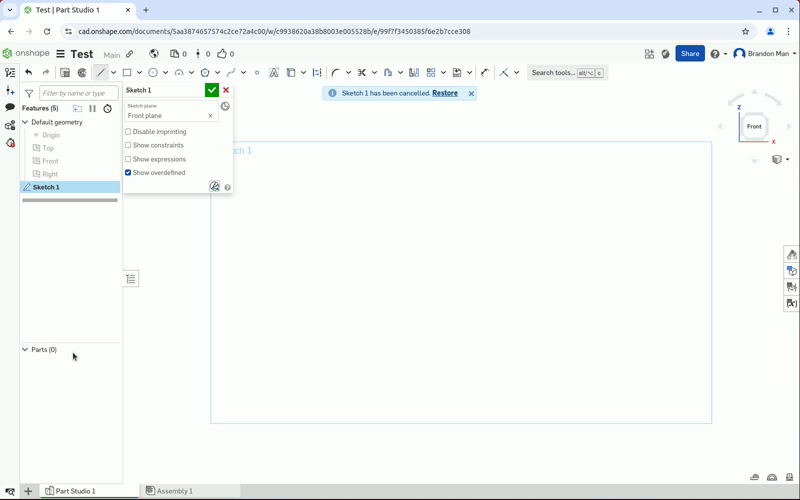
key_down(shift)
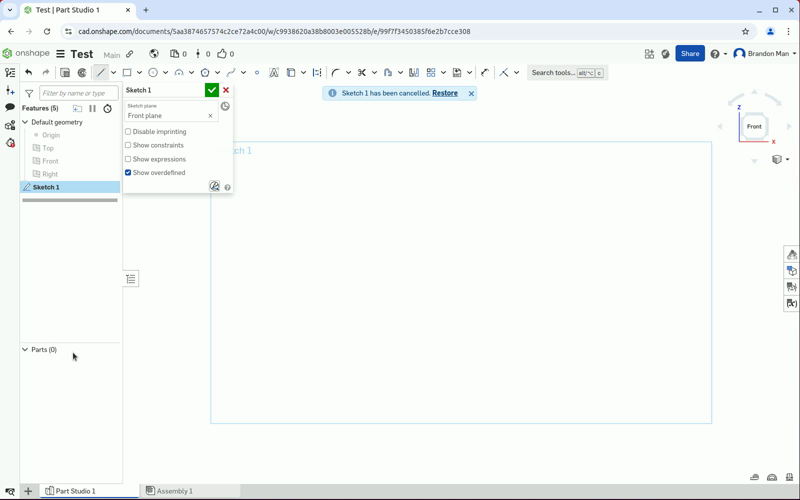
mouse_move(439, 320)
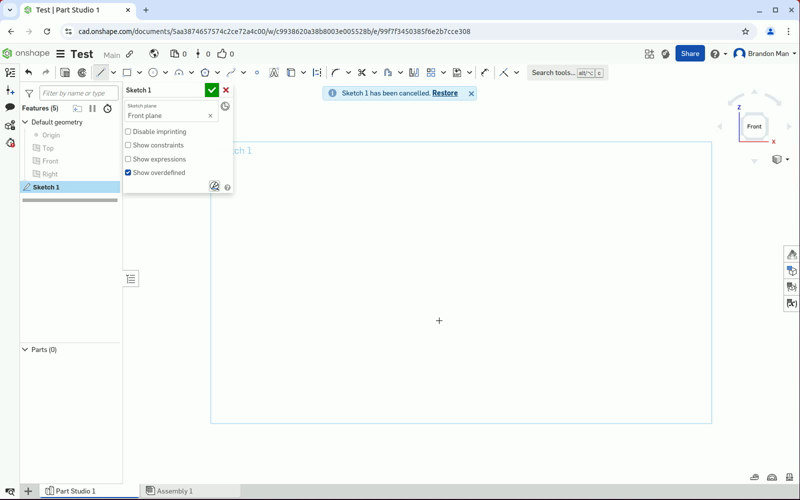
click(439, 320)
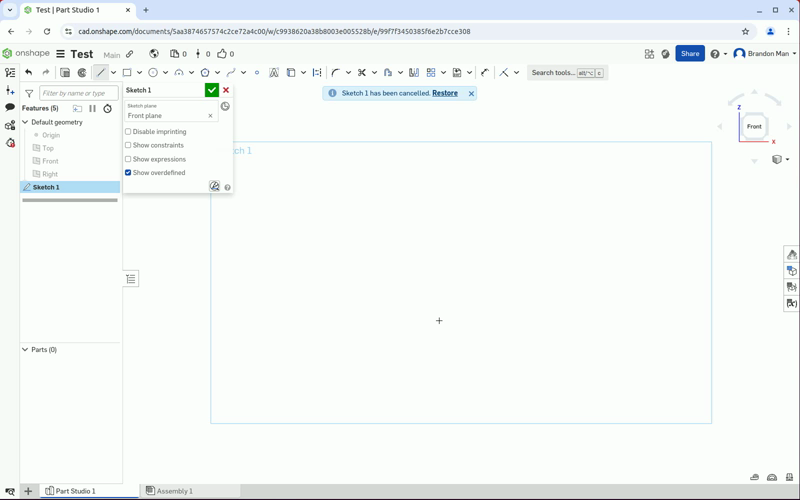
key_up(shift)
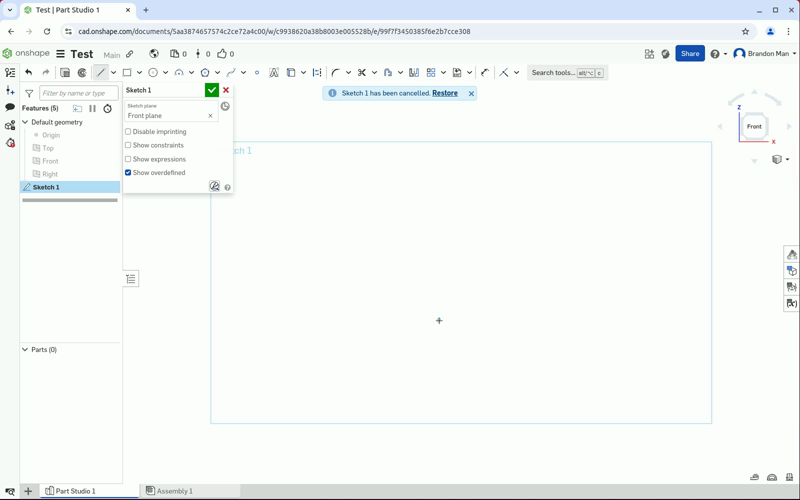
key_down(shift)
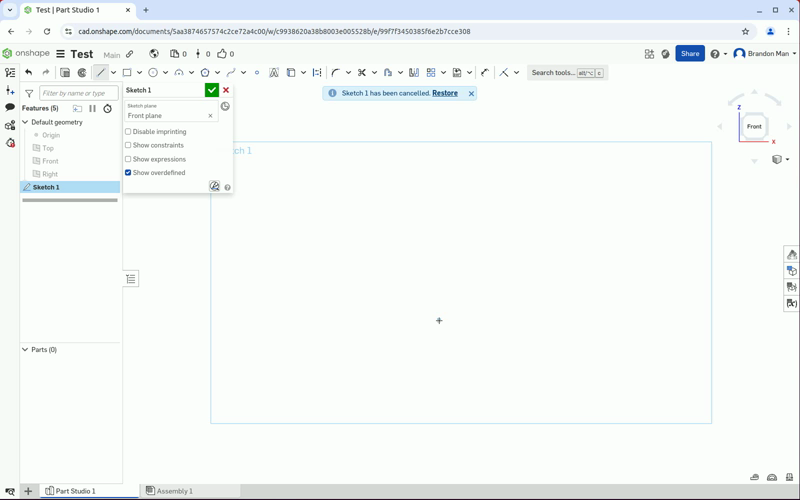
mouse_move(469, 320)
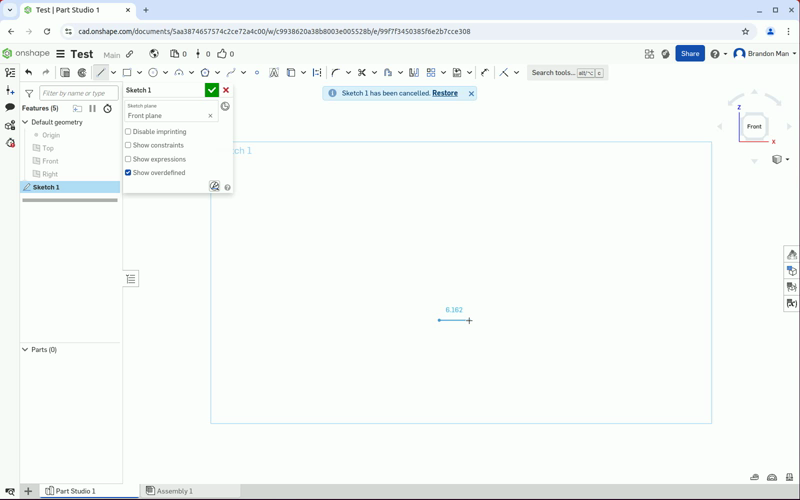
mouse_move(482, 320)
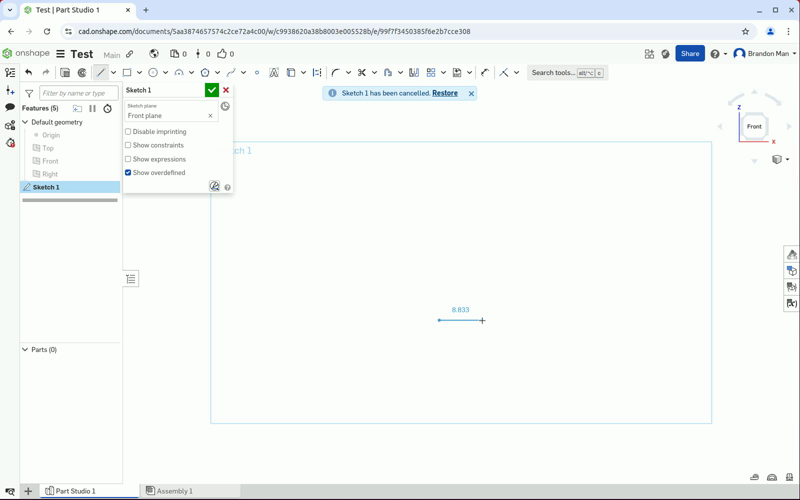
click(482, 320)
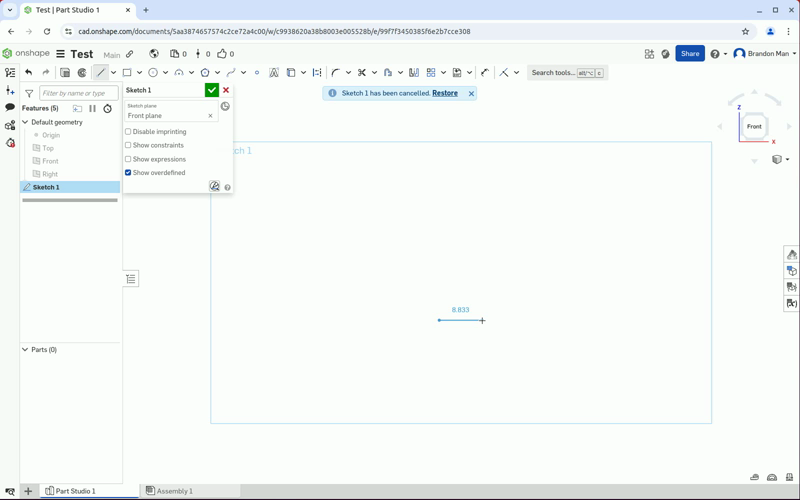
key_up(shift)
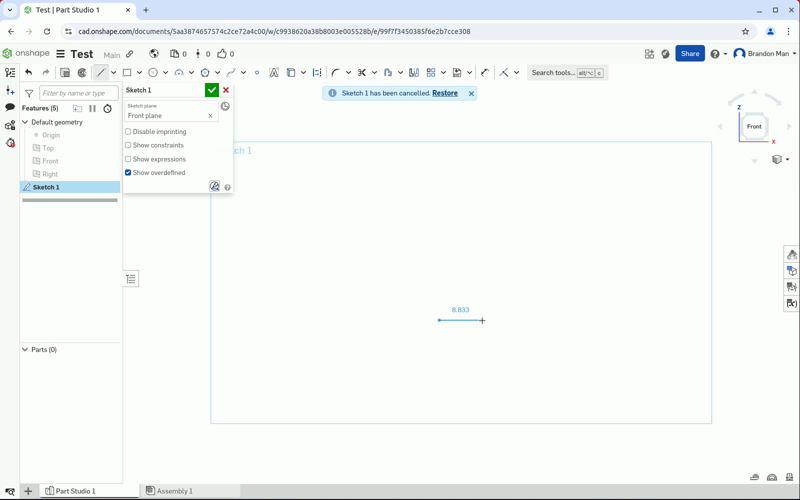
key_down(shift)
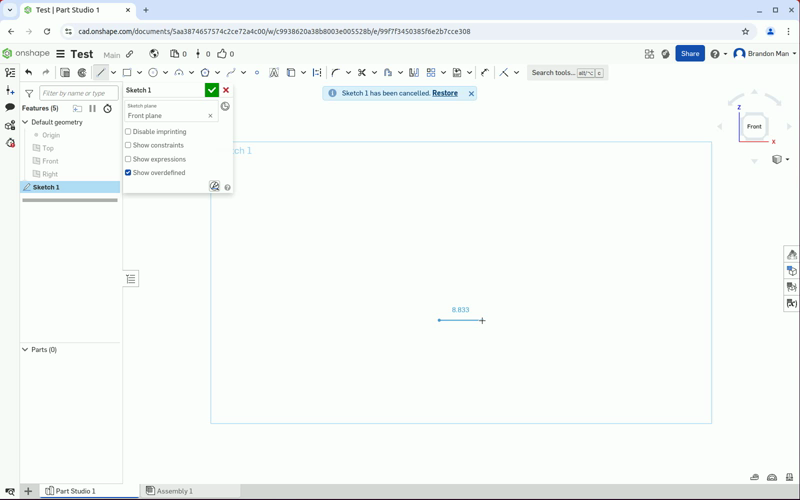
mouse_move(482, 170)
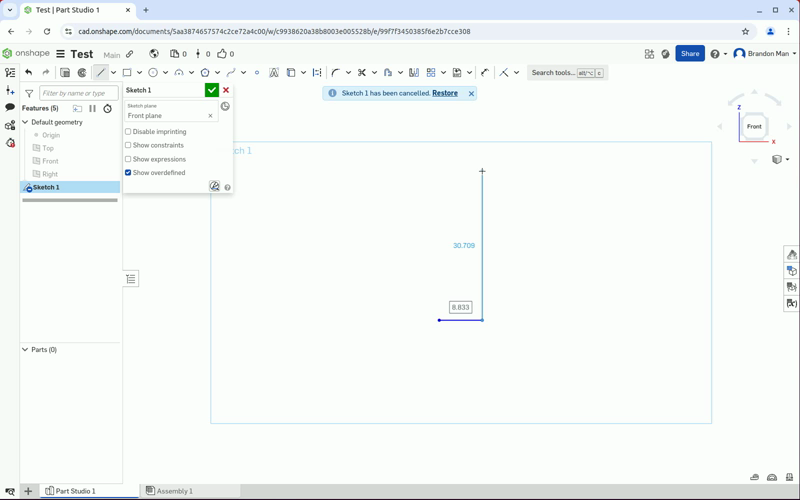
click(482, 170)
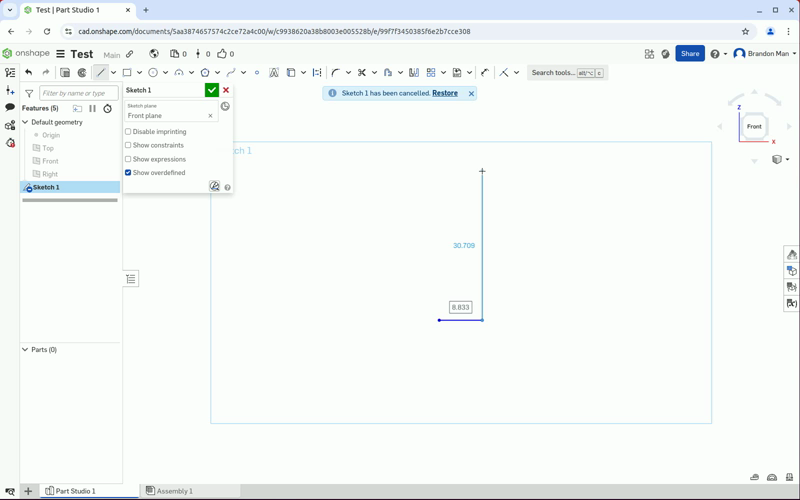
key_up(shift)
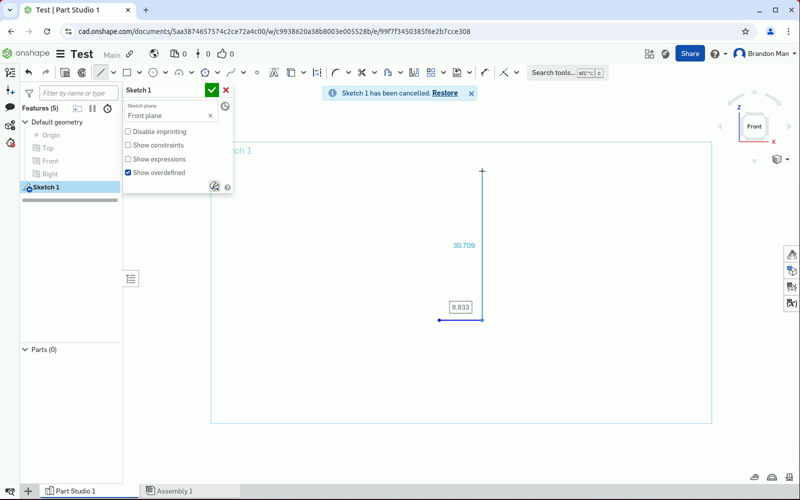
key_down(shift)
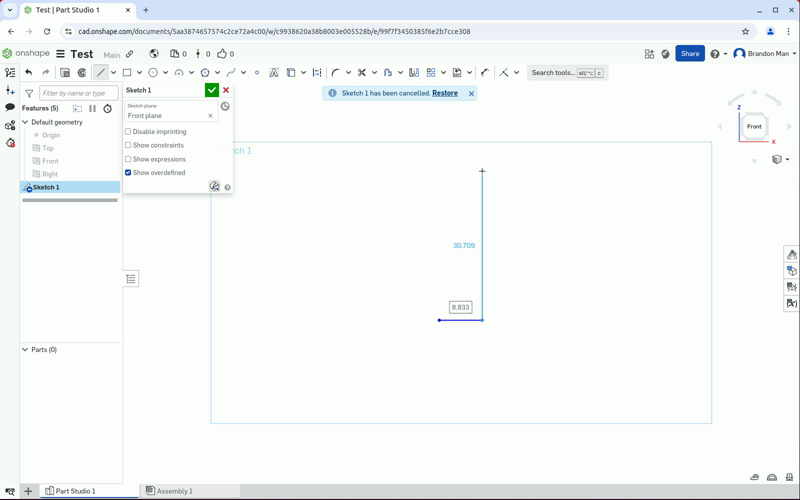
mouse_move(512, 170)
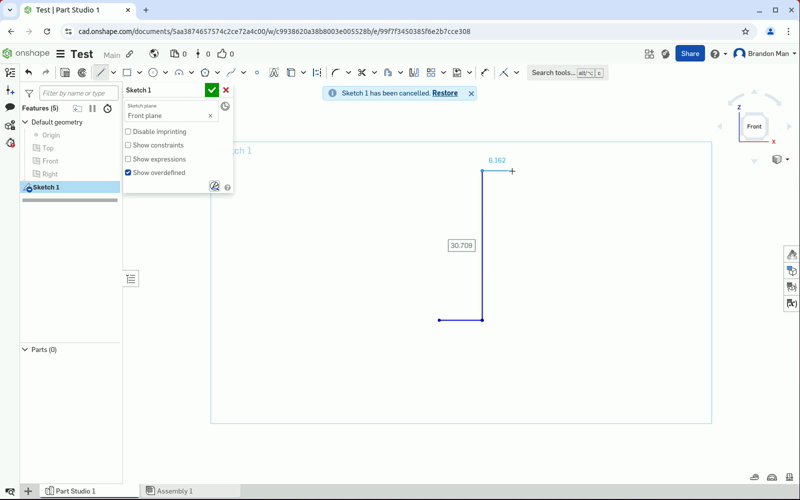
mouse_move(439, 170)
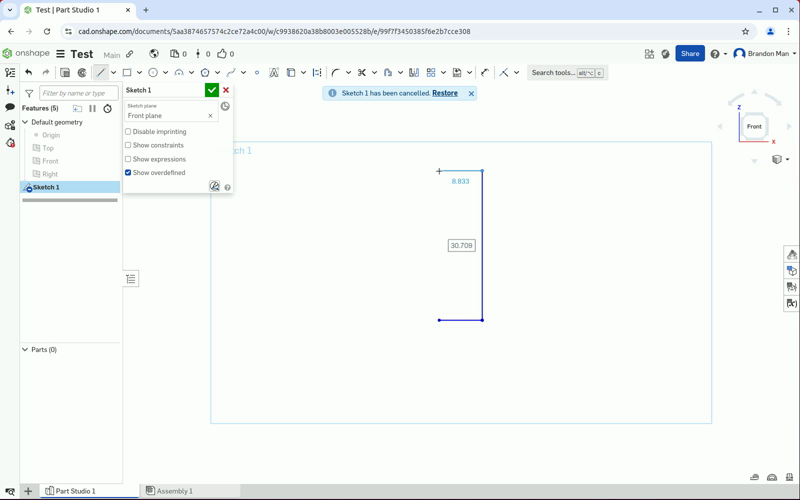
click(439, 170)
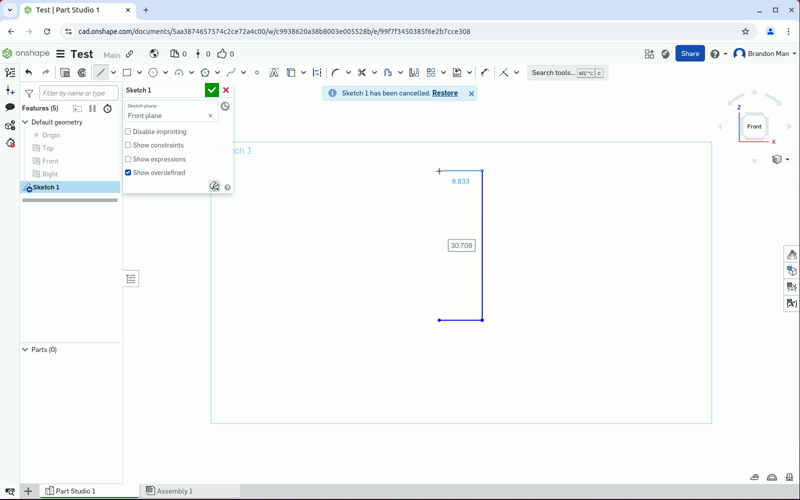
key_up(shift)
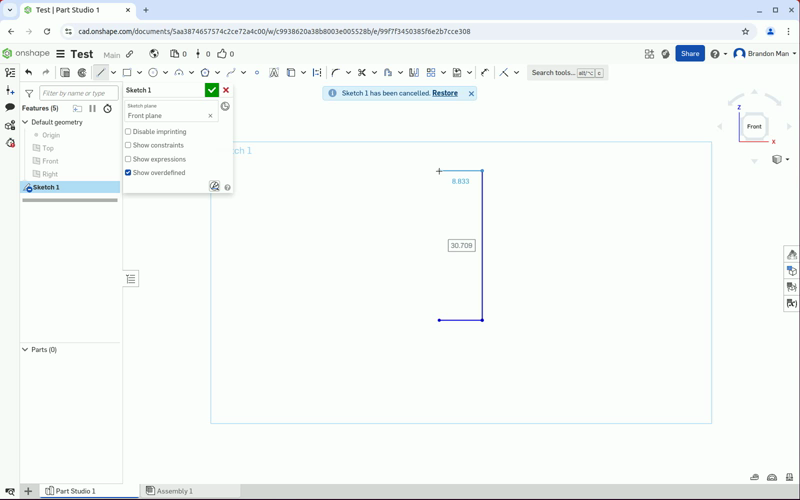
key_down(shift)
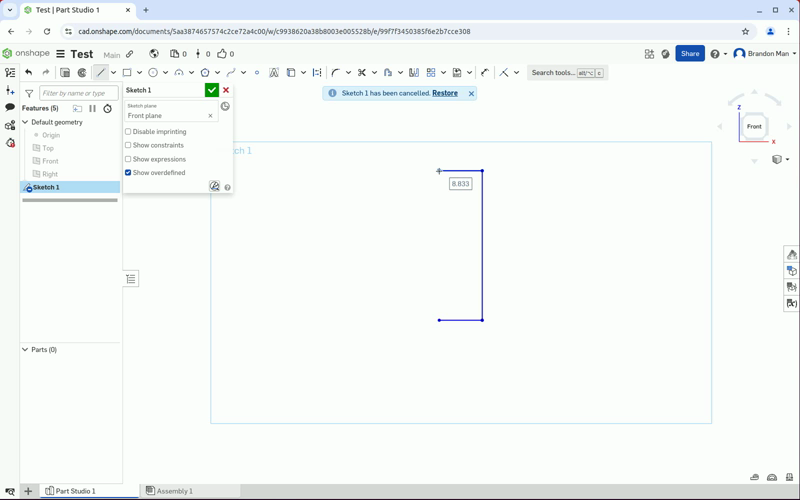
mouse_move(439, 320)
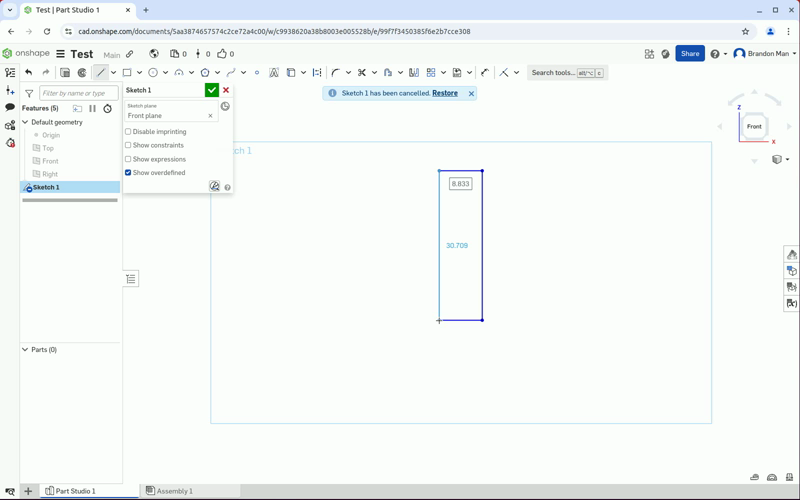
key_up(shift)
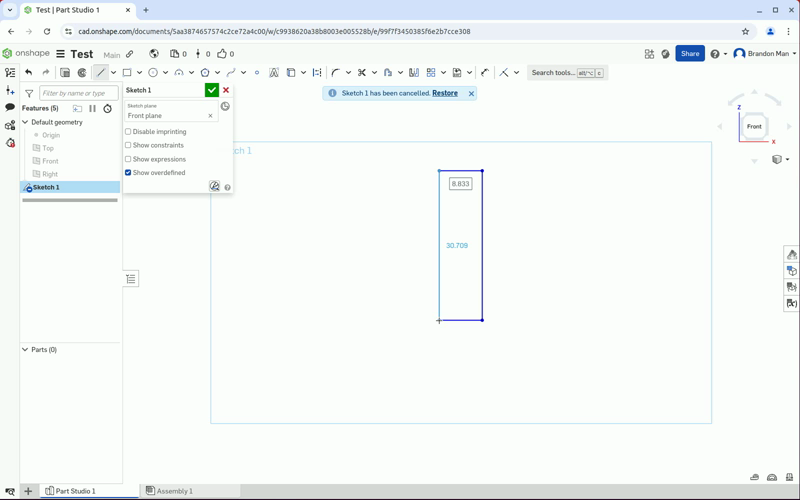
click(439, 320)
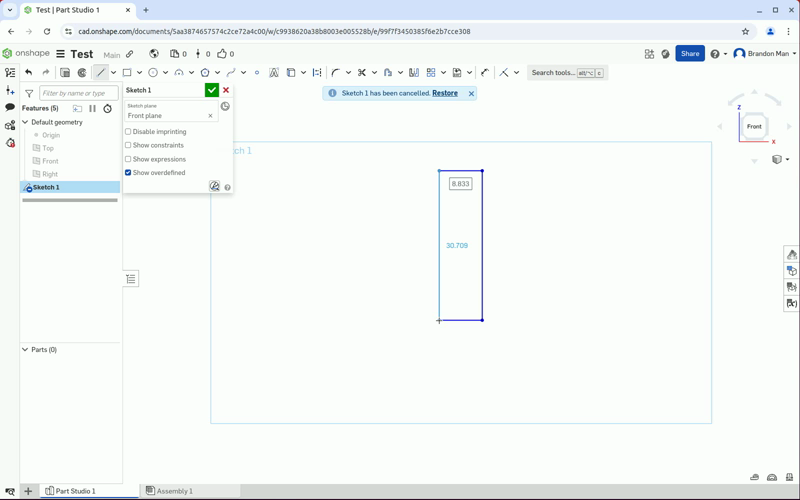
key(esc)
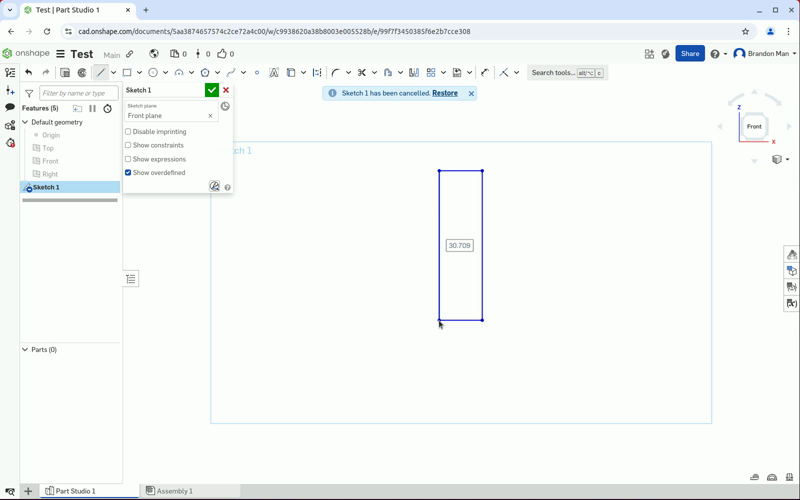
mouse_move(452, 308)
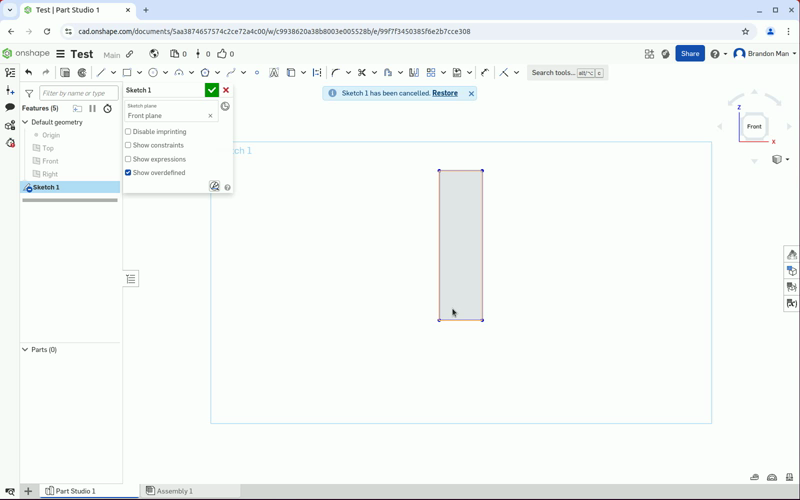
click(452, 308)
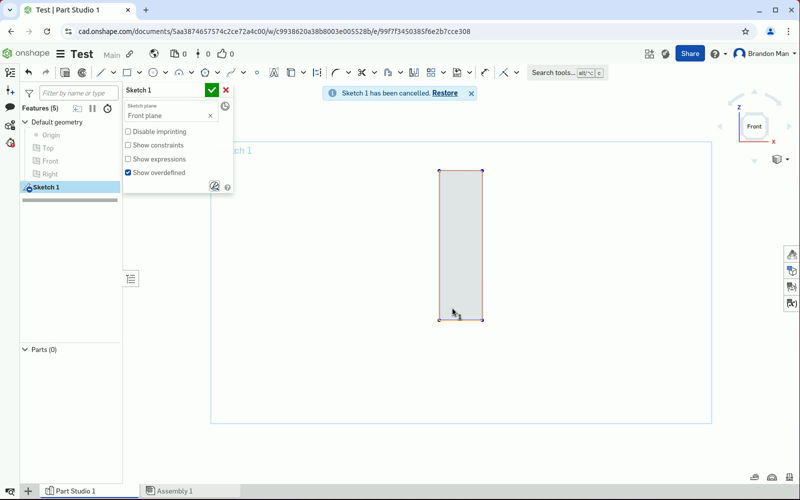
mouse_move(73, 352)
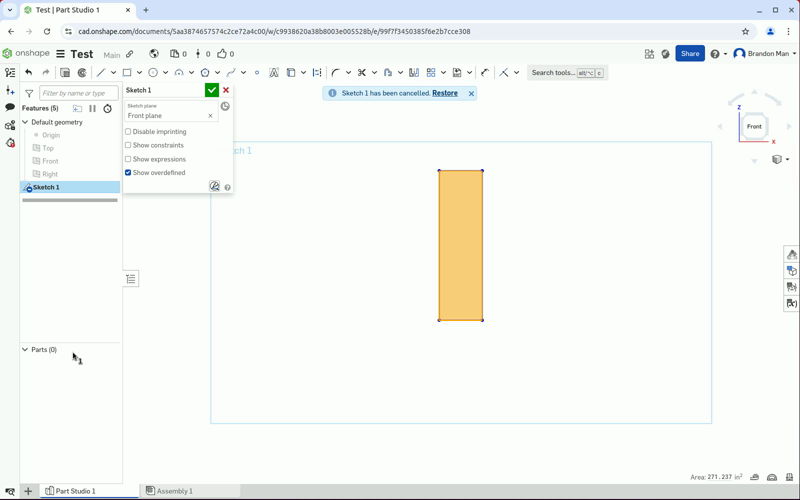
key(shift+y)
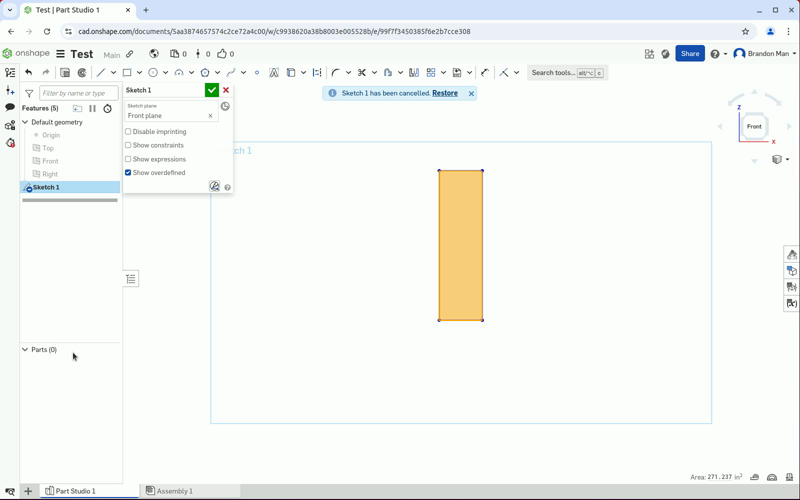
key(shift+e)
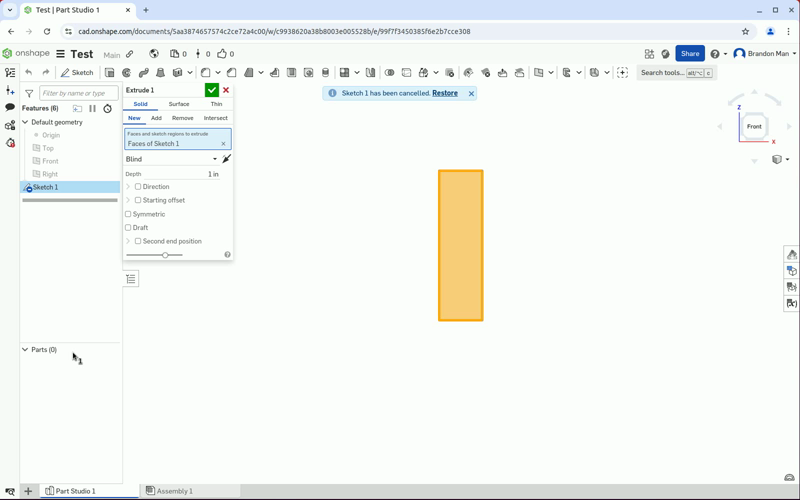
mouse_move(143, 106)
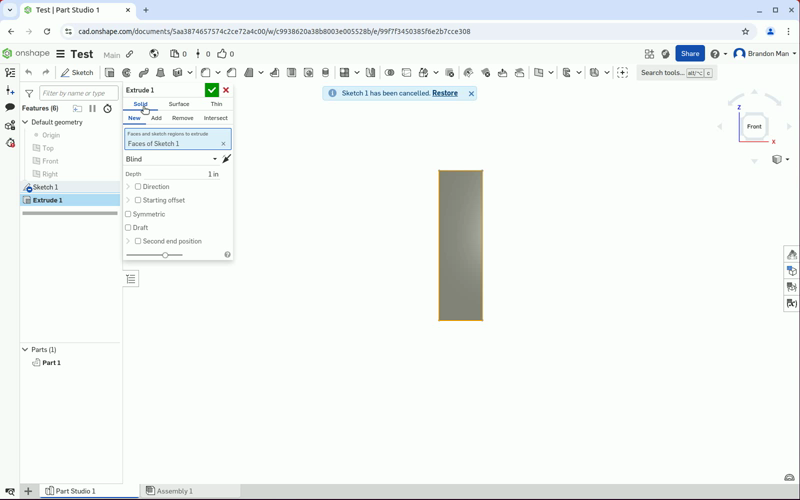
click(143, 106)
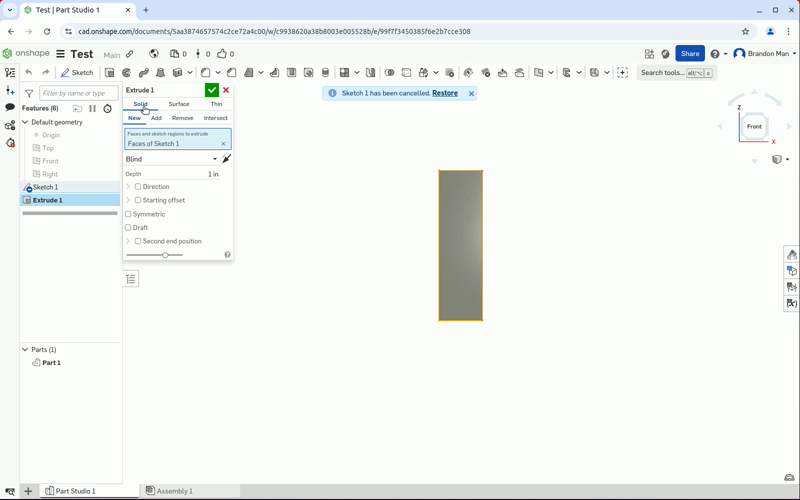
mouse_move(137, 120)
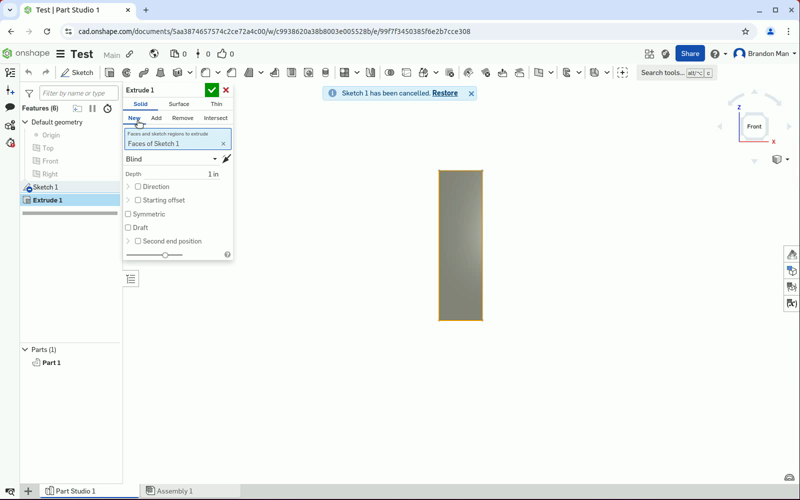
click(137, 120)
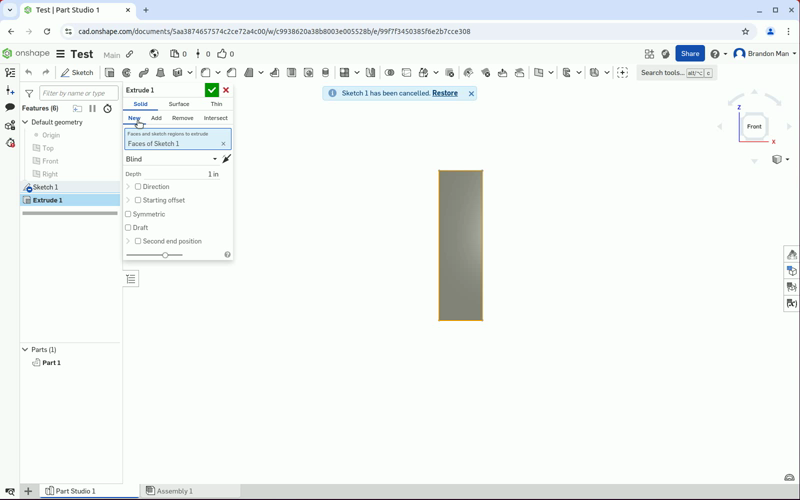
key(tab, 4)
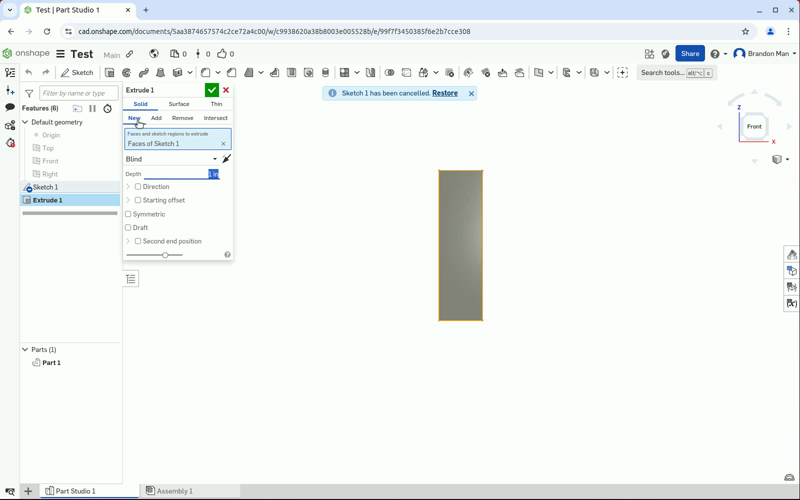
text(2.166)
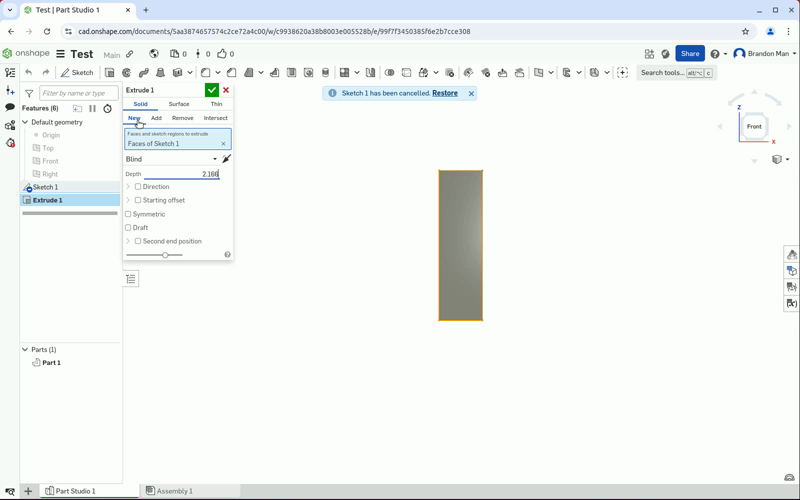
key(enter)
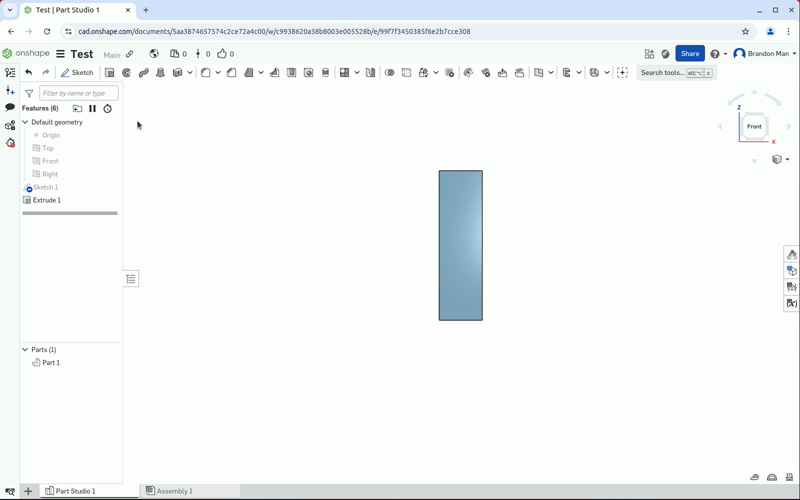
key(shift+h)
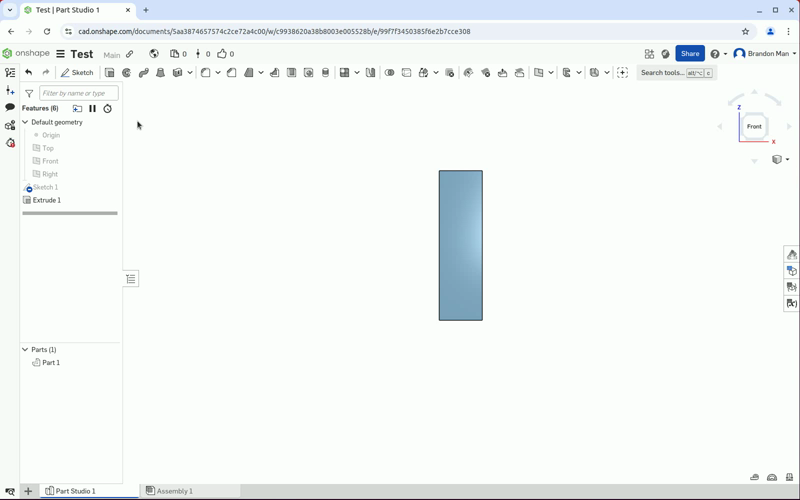
key(shift+h)
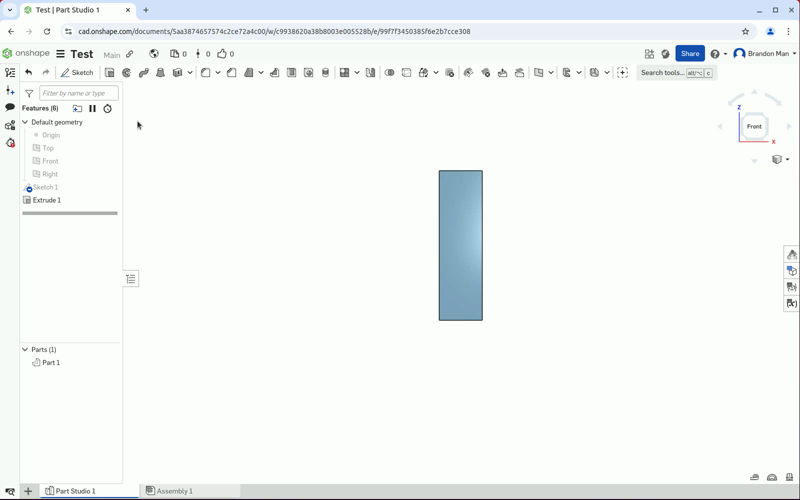
mouse_move(73, 189)
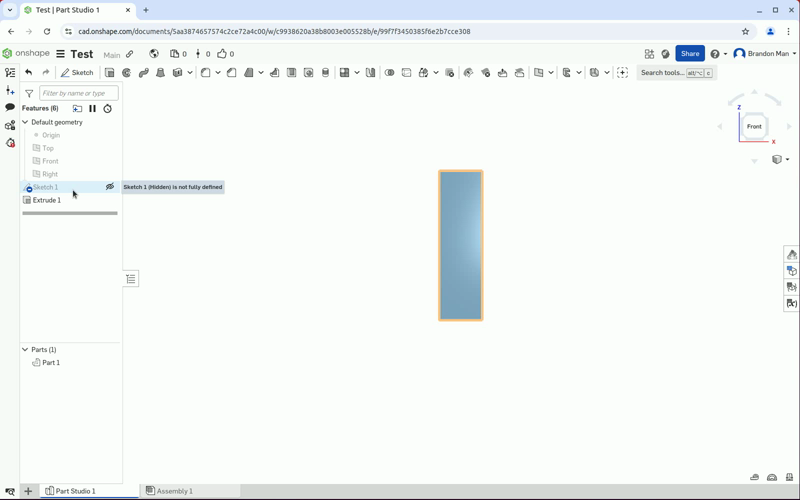
click(73, 189)
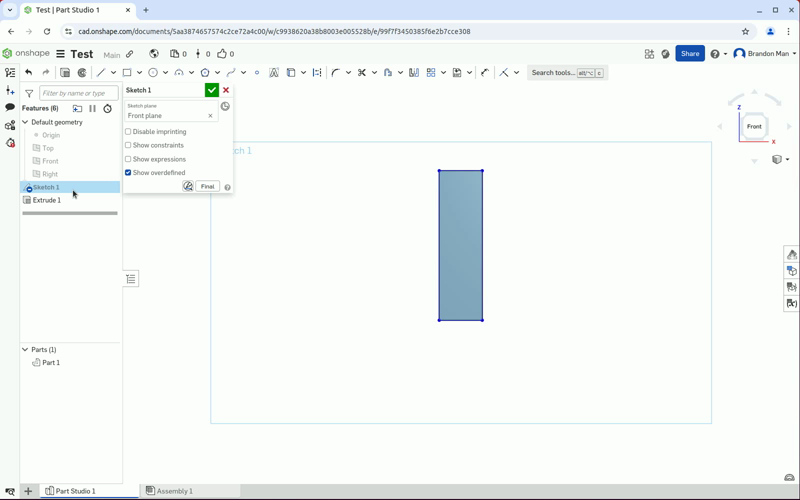
mouse_move(229, 92)
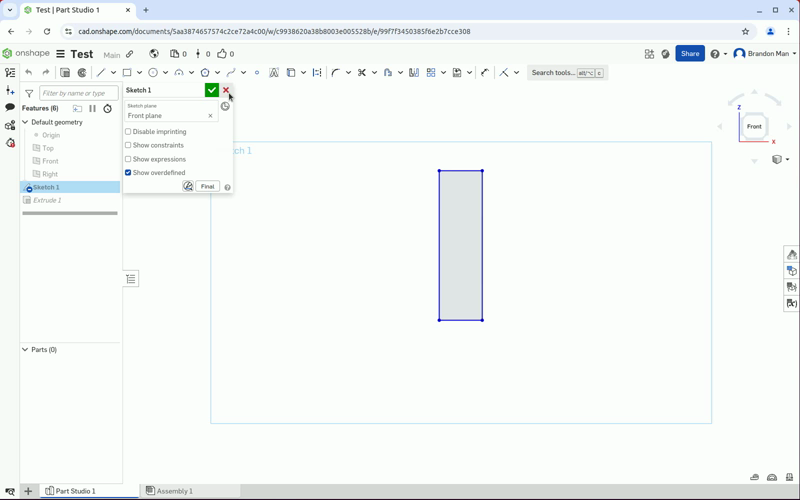
click(229, 92)
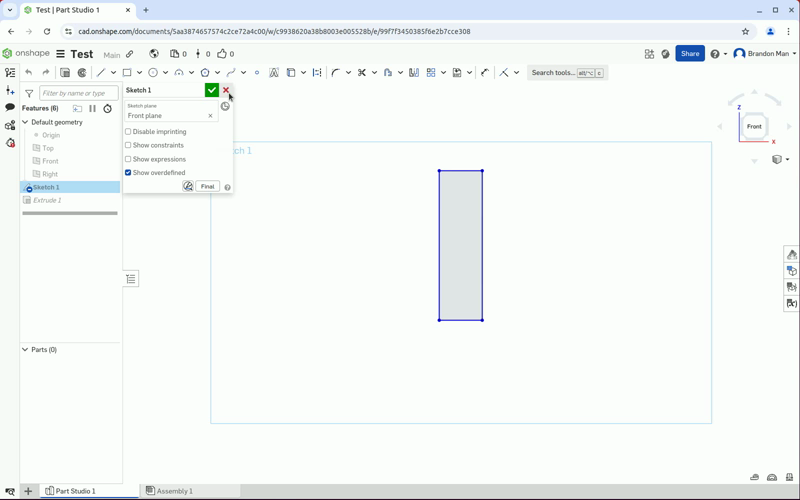
key(shift+s)
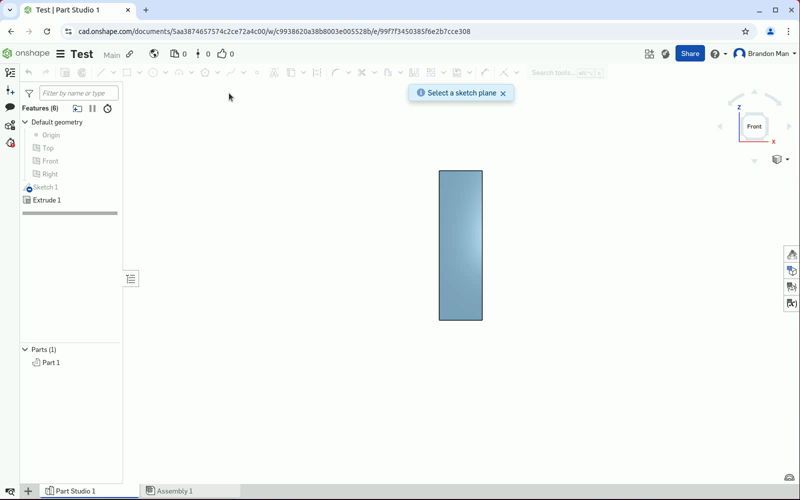
mouse_move(73, 163)
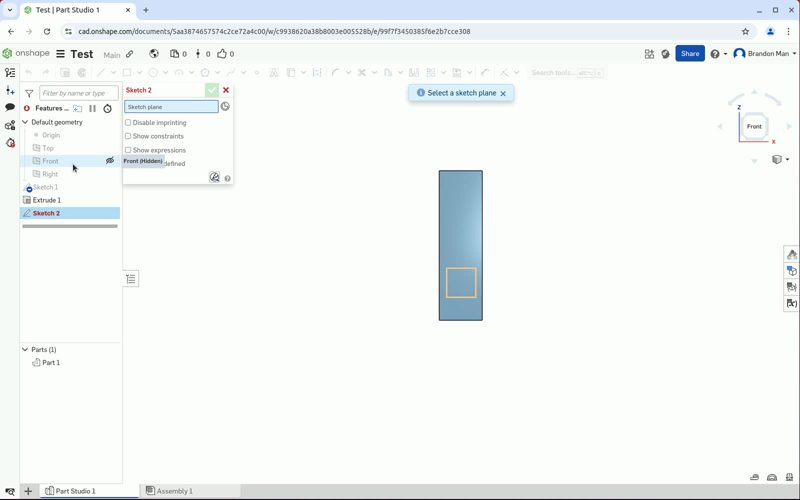
click(73, 163)
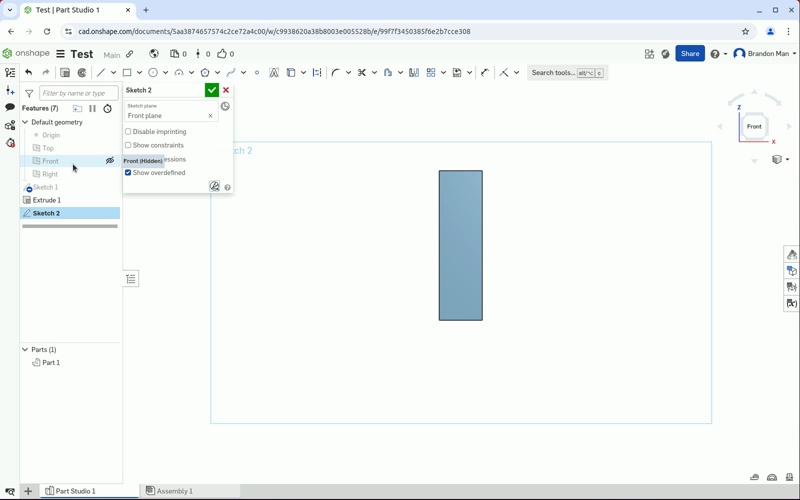
mouse_move(73, 352)
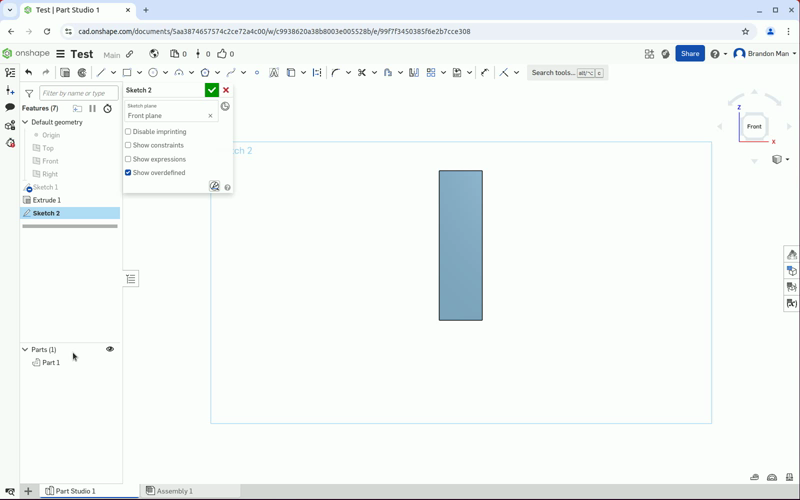
key(y)
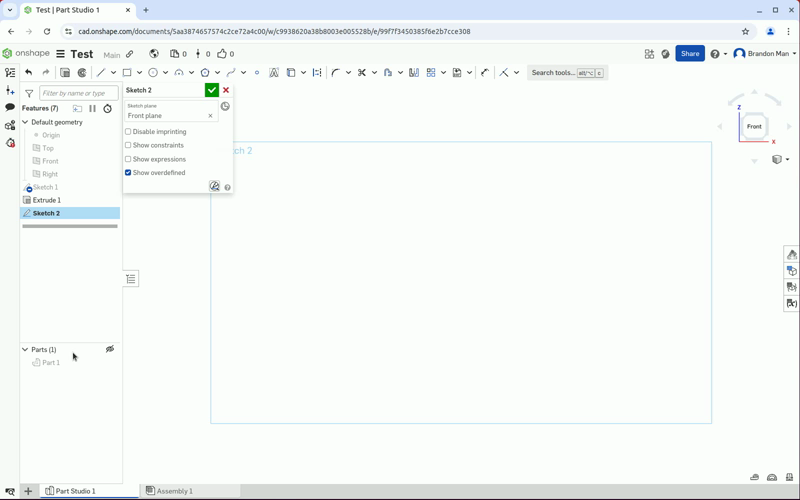
key(l)
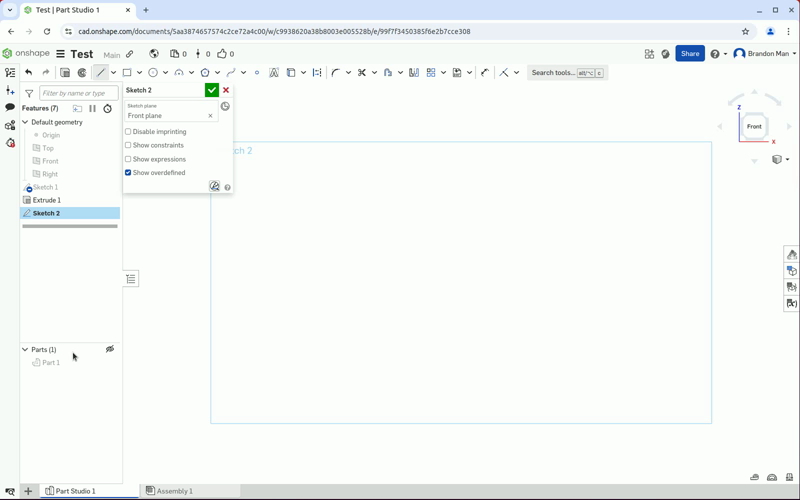
key_down(shift)
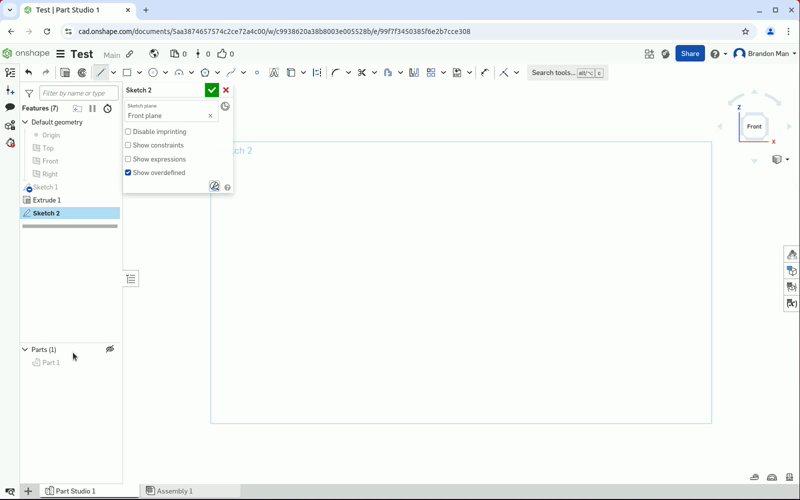
mouse_move(439, 320)
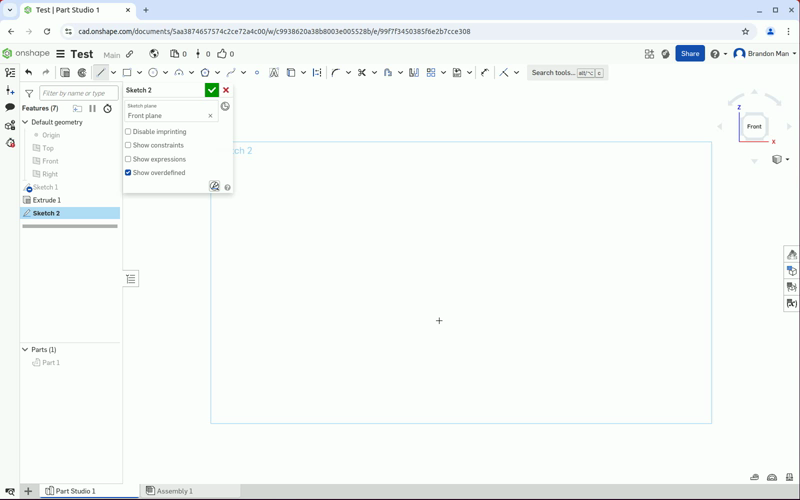
click(439, 320)
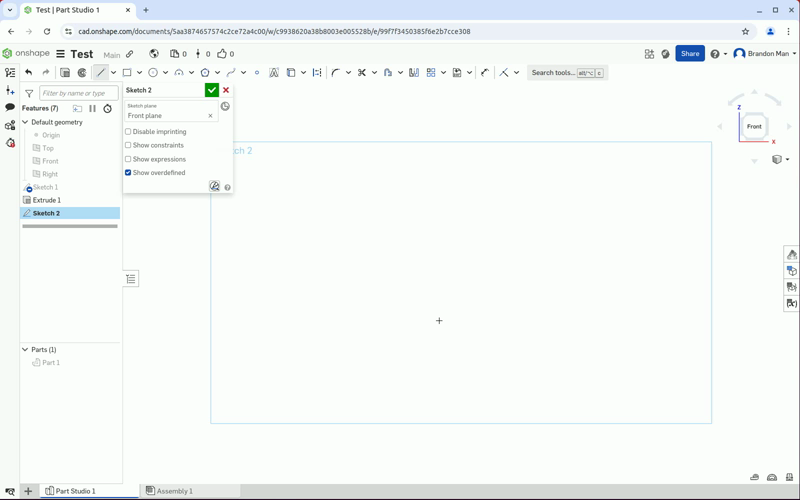
key_up(shift)
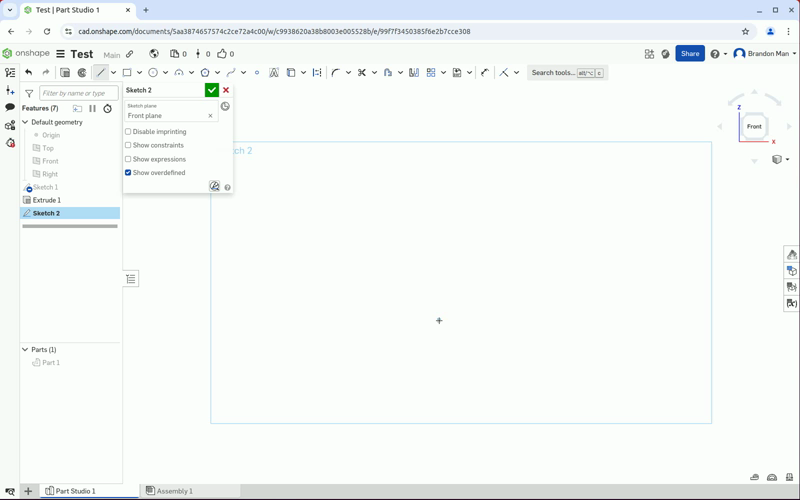
key_down(shift)
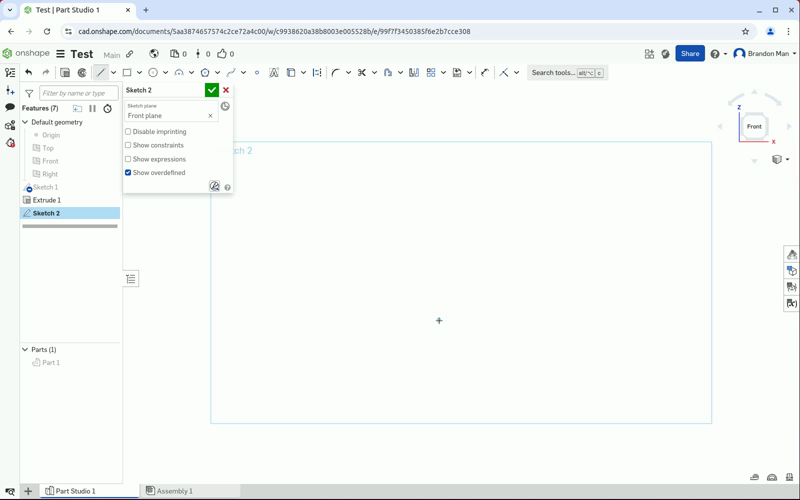
mouse_move(469, 320)
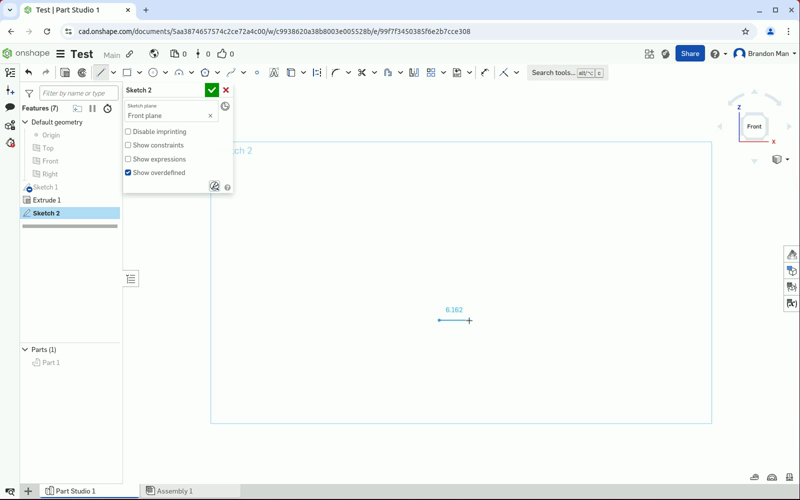
mouse_move(482, 320)
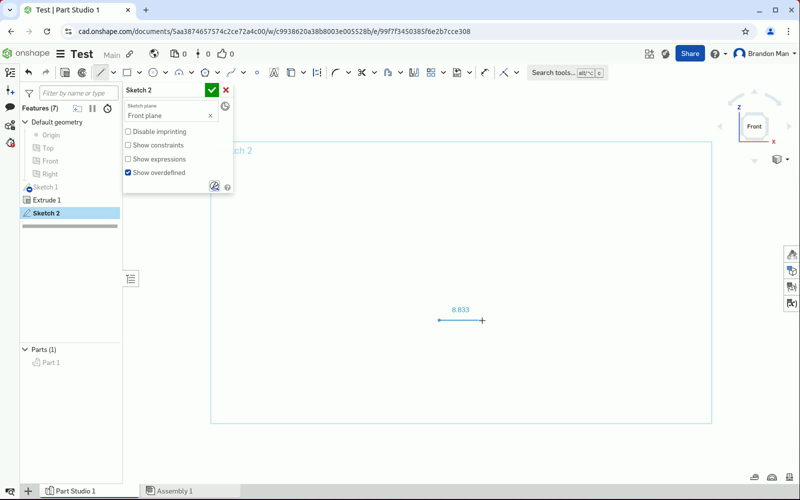
click(482, 320)
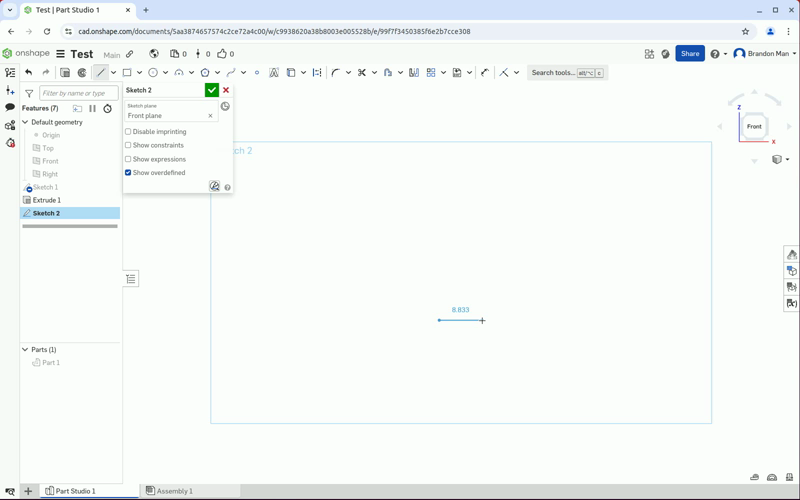
key_up(shift)
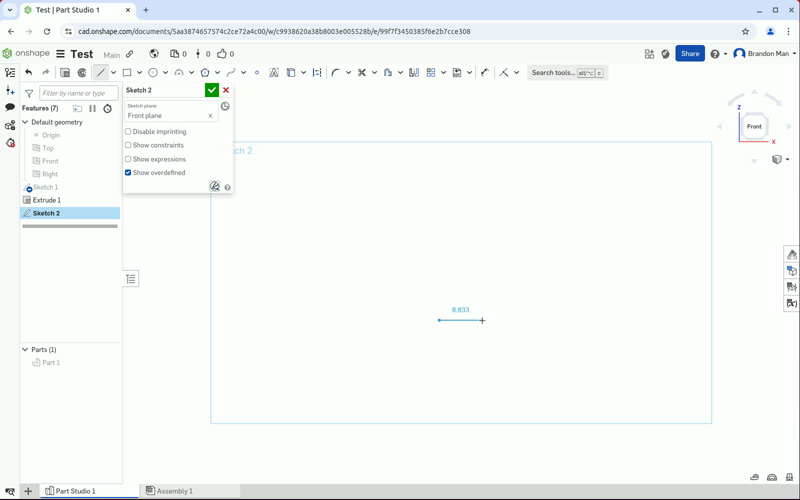
key_down(shift)
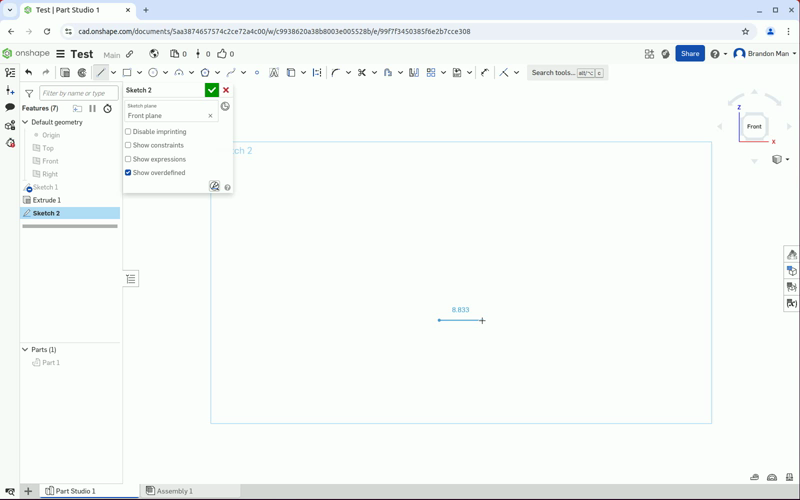
mouse_move(482, 170)
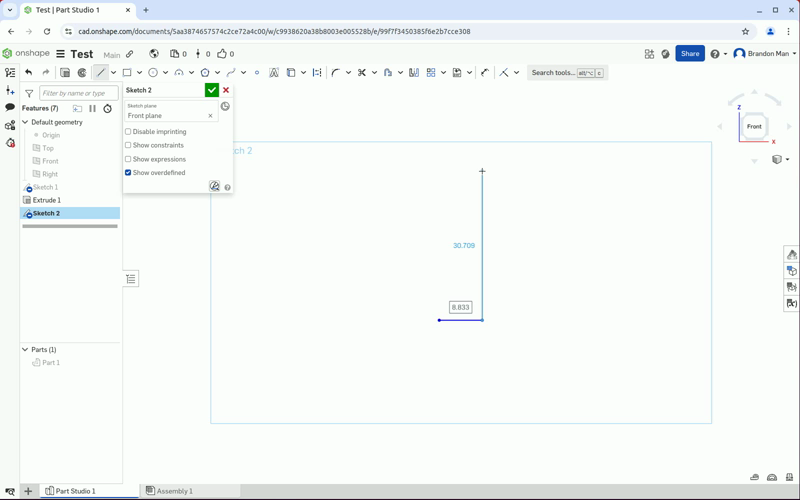
click(482, 170)
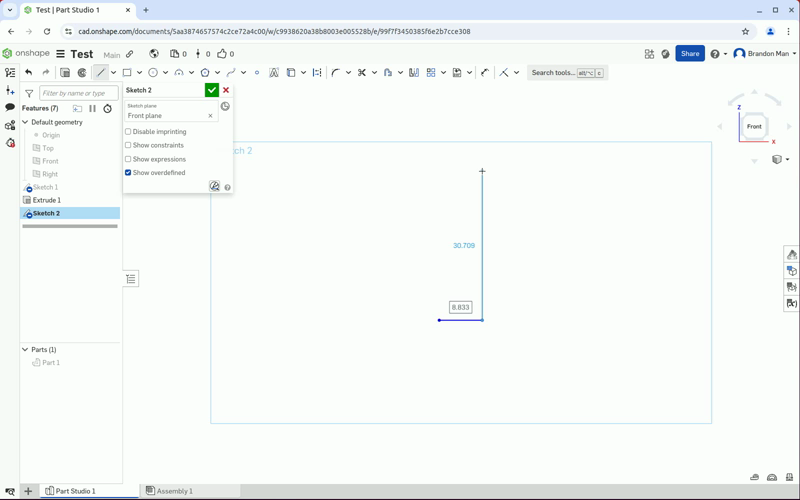
key_up(shift)
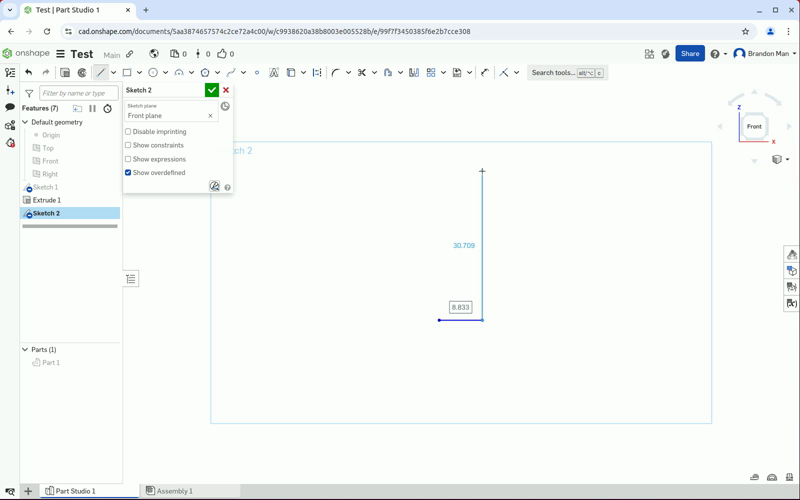
key_down(shift)
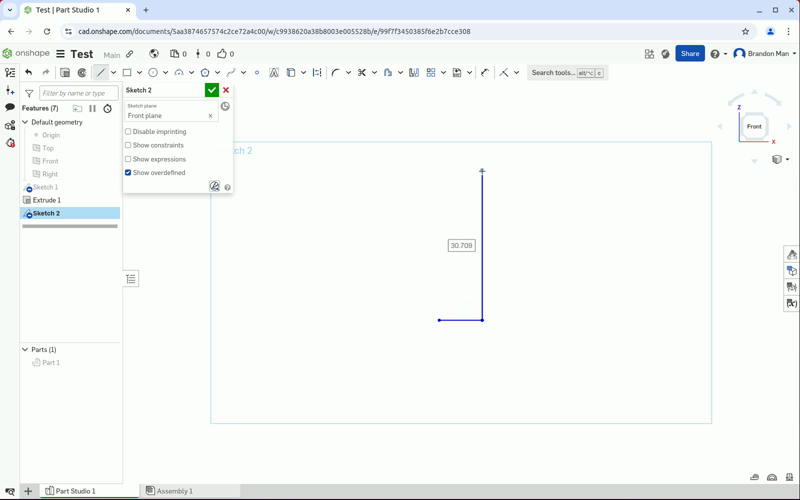
mouse_move(512, 170)
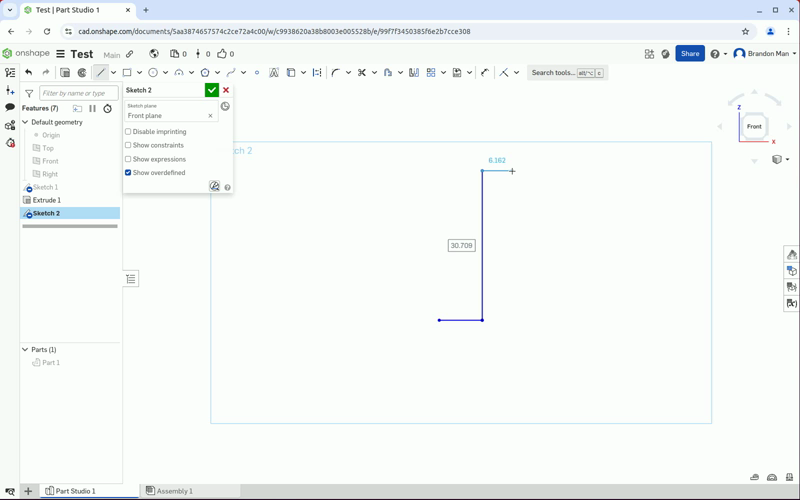
mouse_move(439, 170)
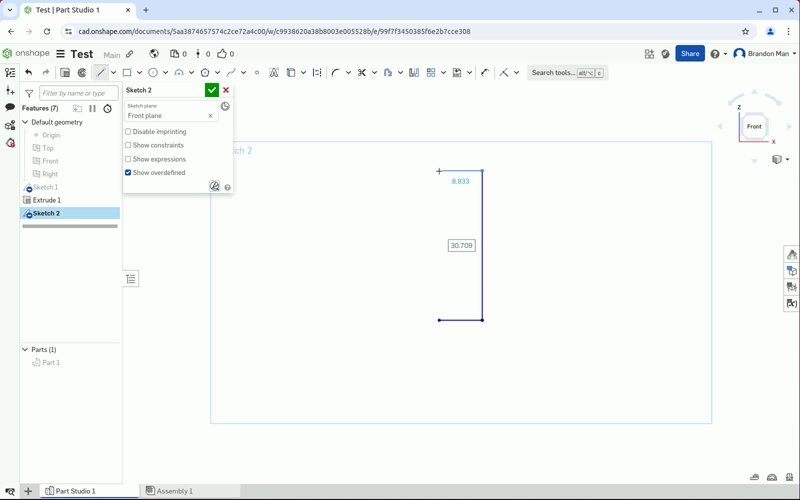
click(439, 170)
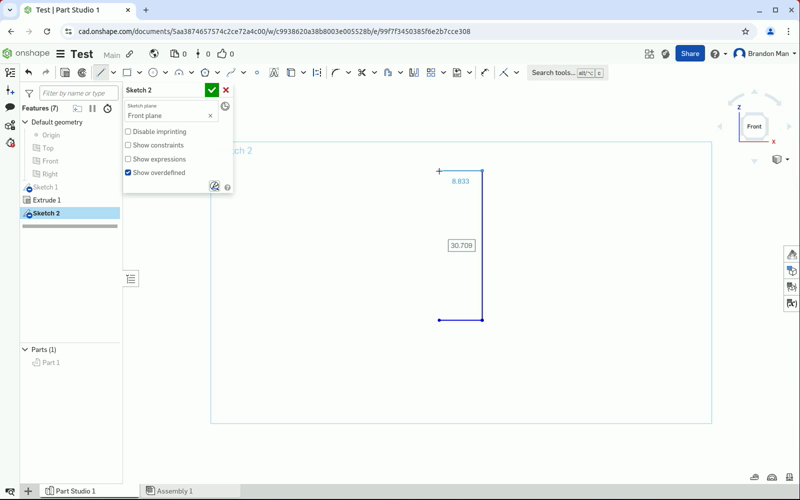
key_up(shift)
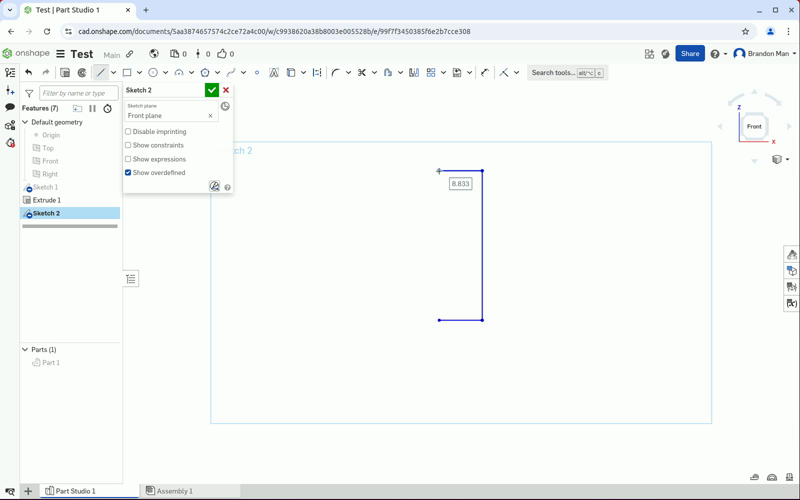
key_down(shift)
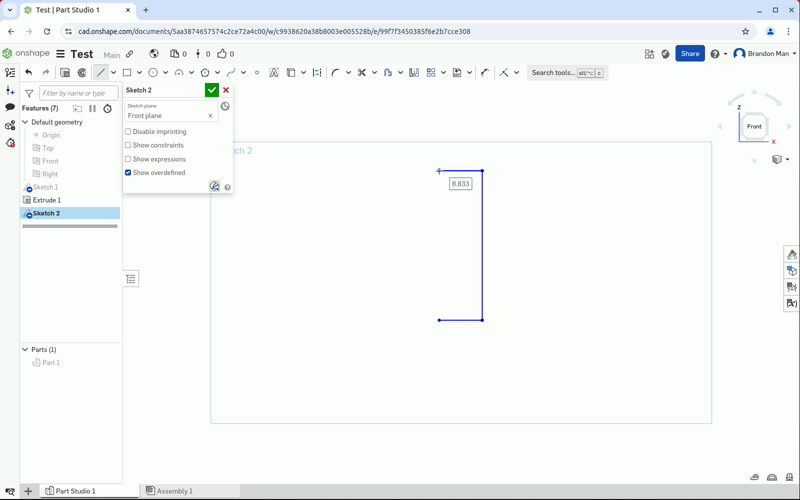
mouse_move(439, 320)
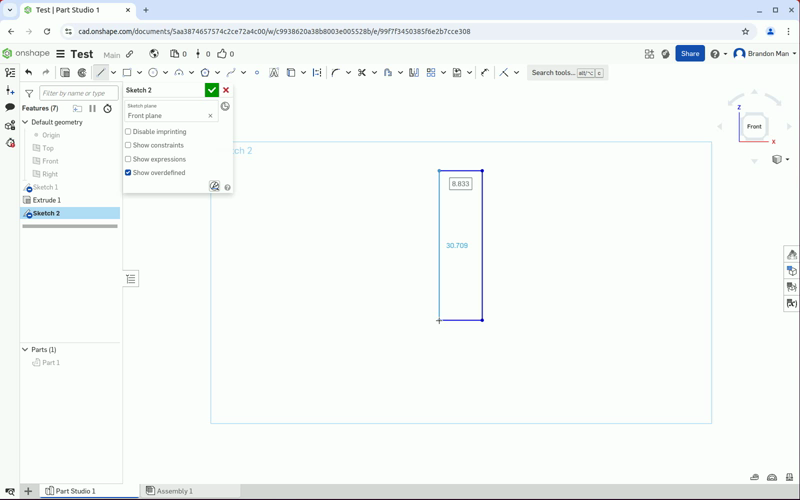
key_up(shift)
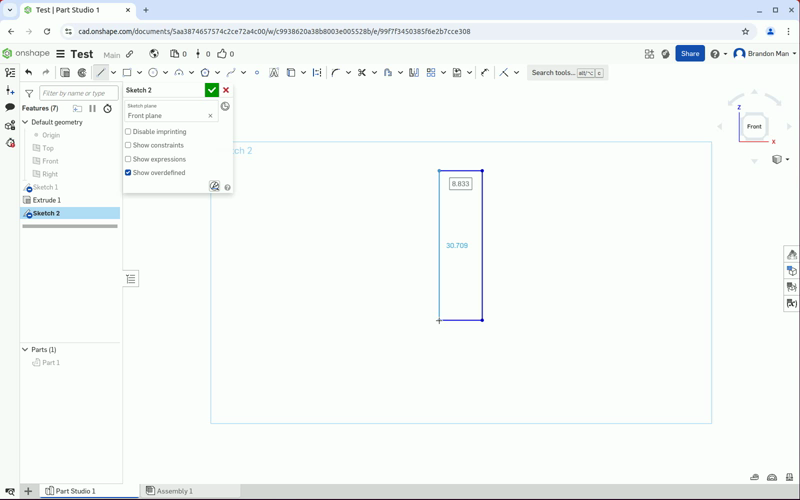
click(439, 320)
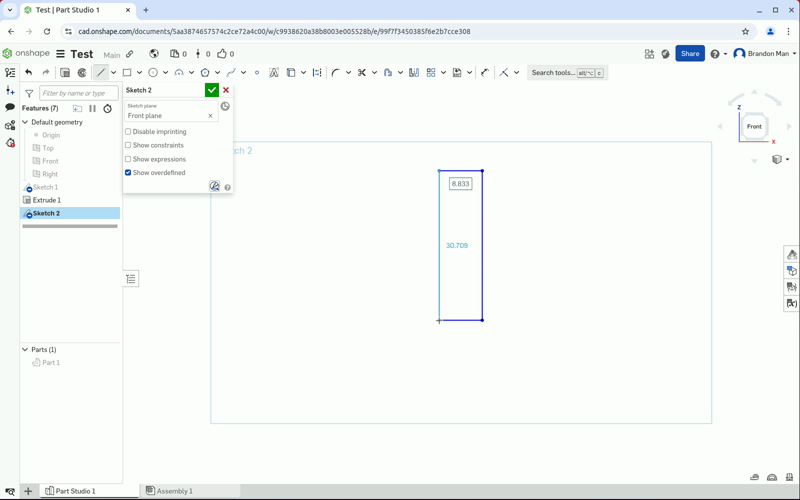
key(esc)
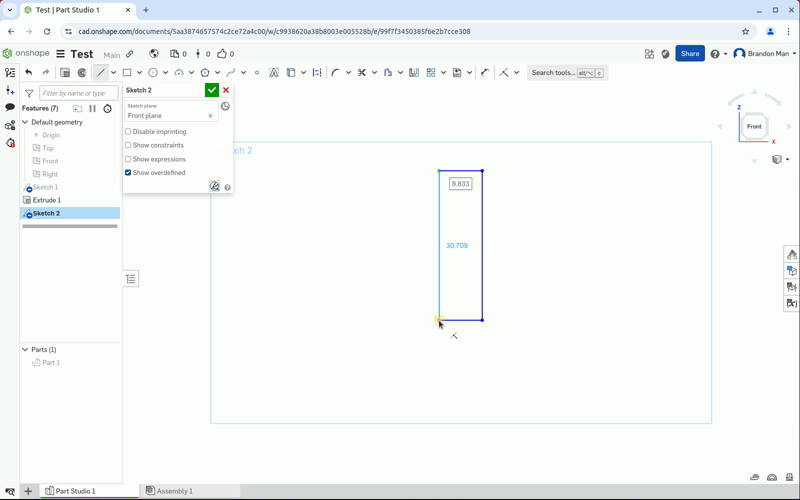
mouse_move(466, 255)
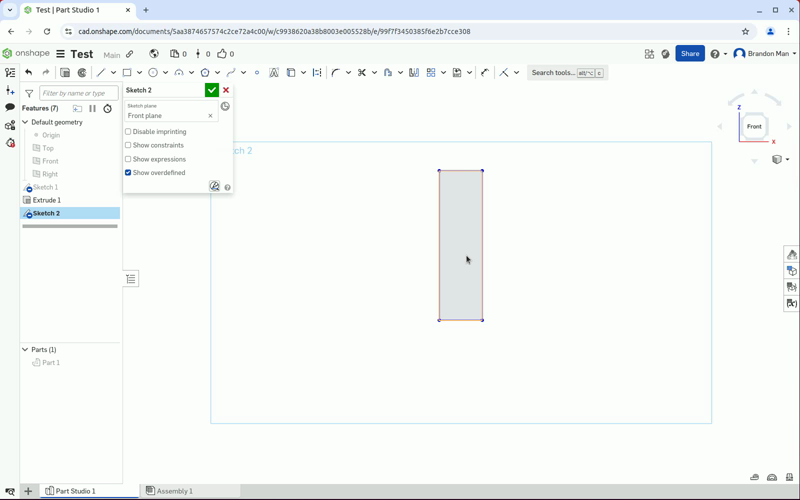
click(466, 255)
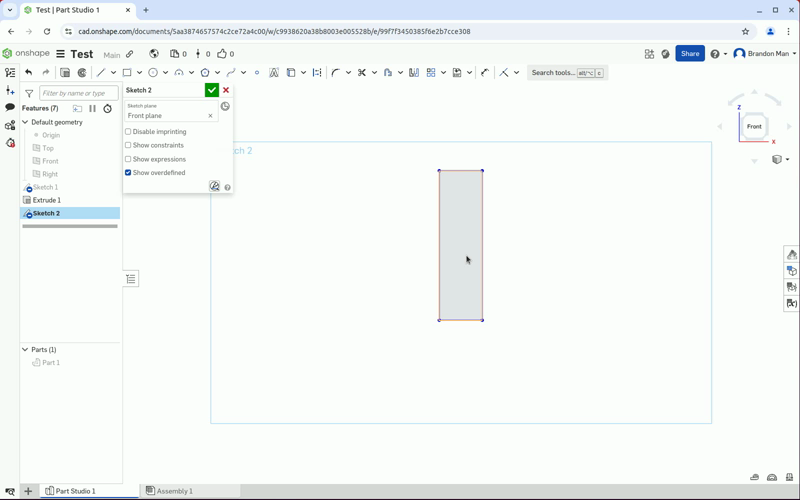
mouse_move(73, 352)
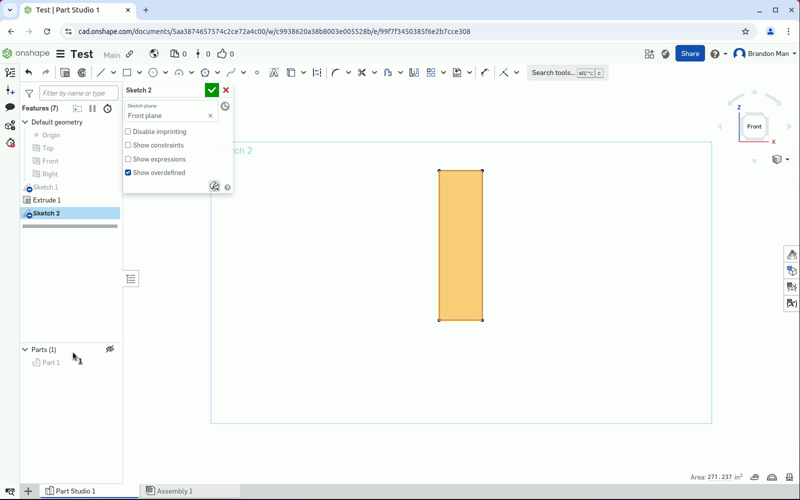
key(shift+y)
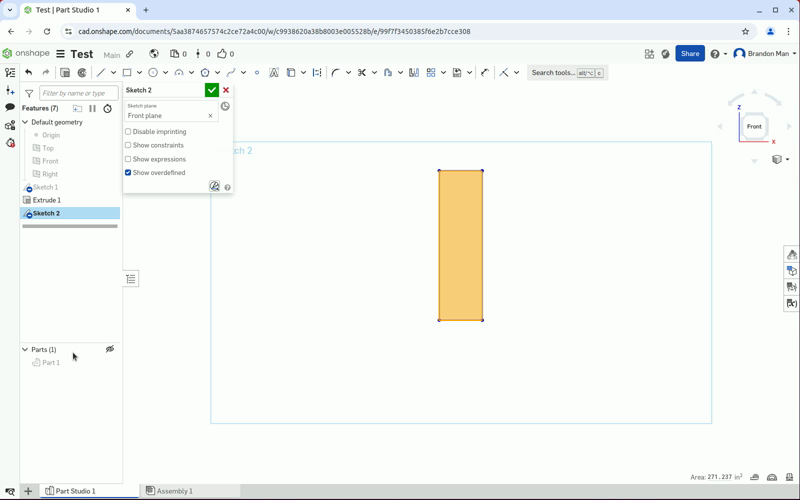
key(shift+e)
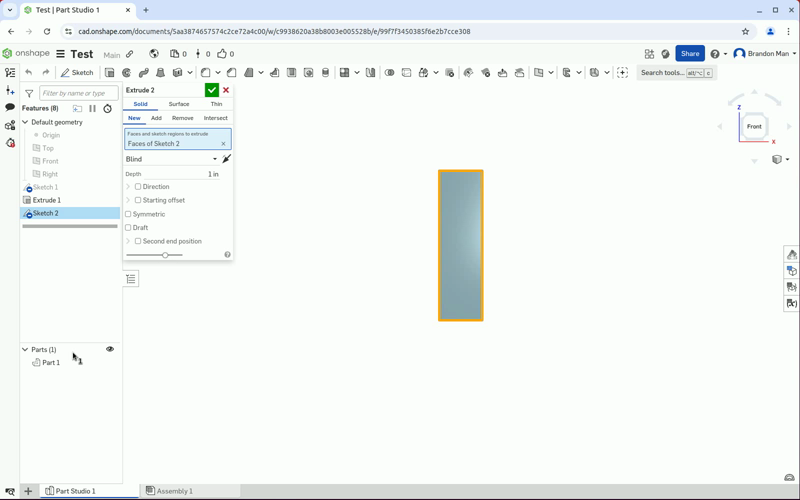
mouse_move(143, 106)
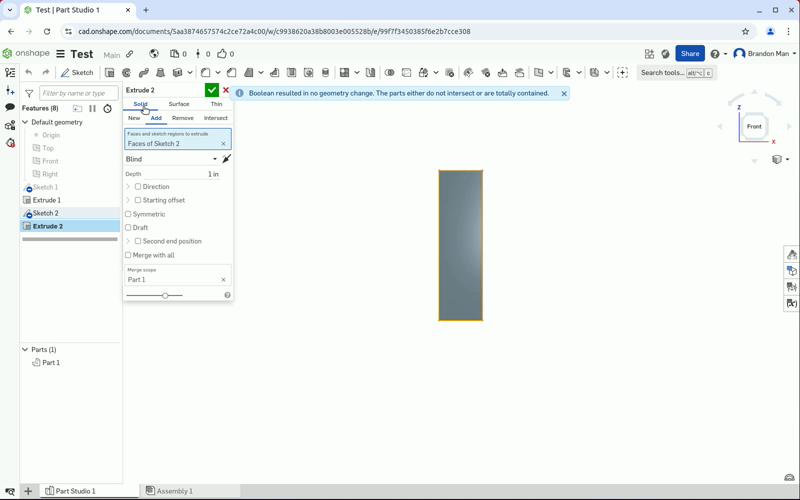
click(143, 106)
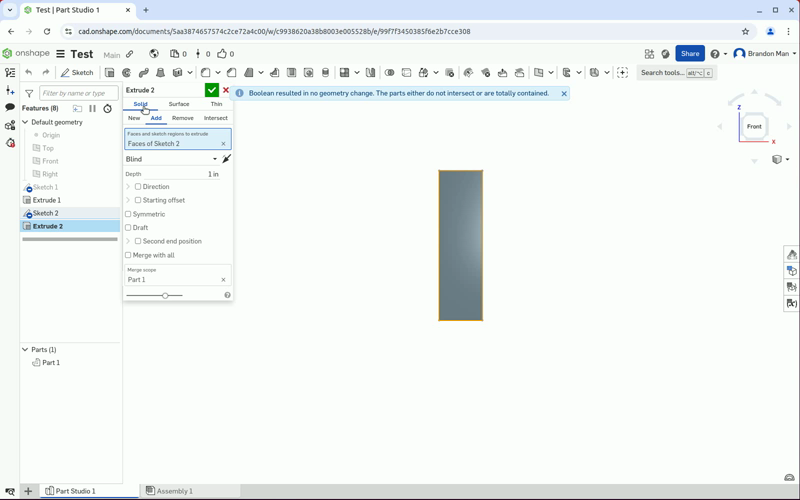
mouse_move(137, 120)
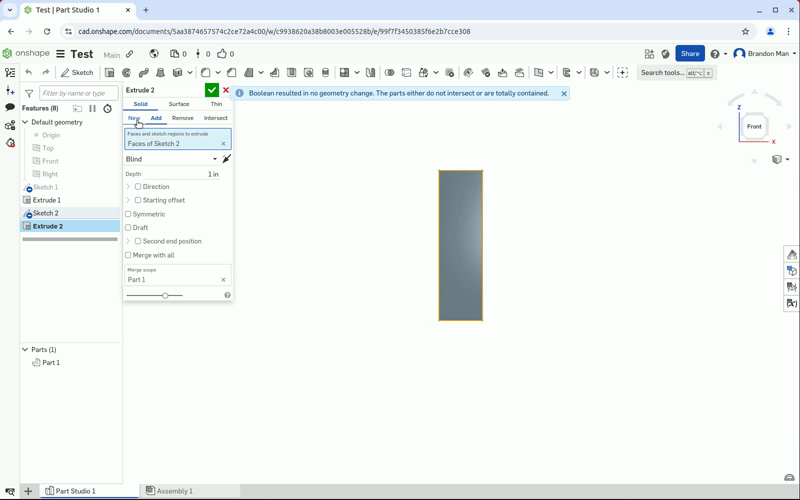
click(137, 120)
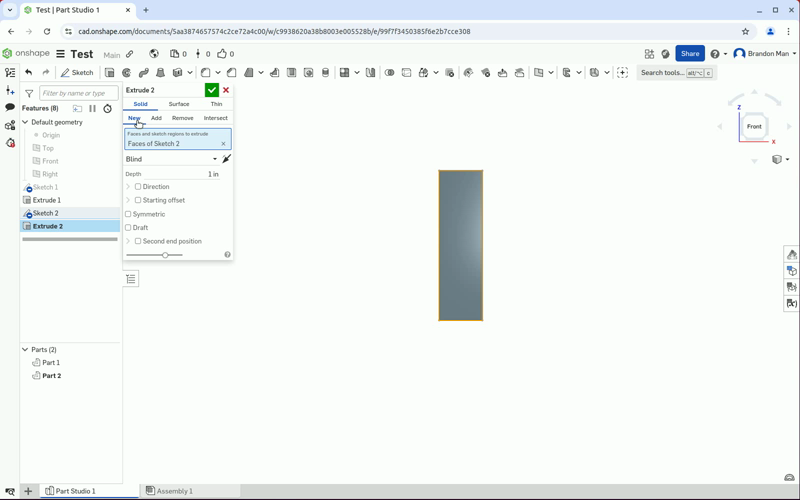
key(tab, 4)
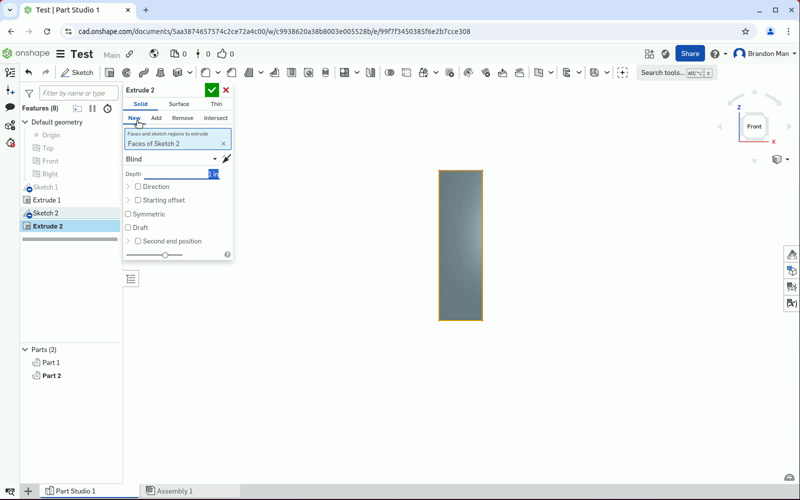
text(2.166)
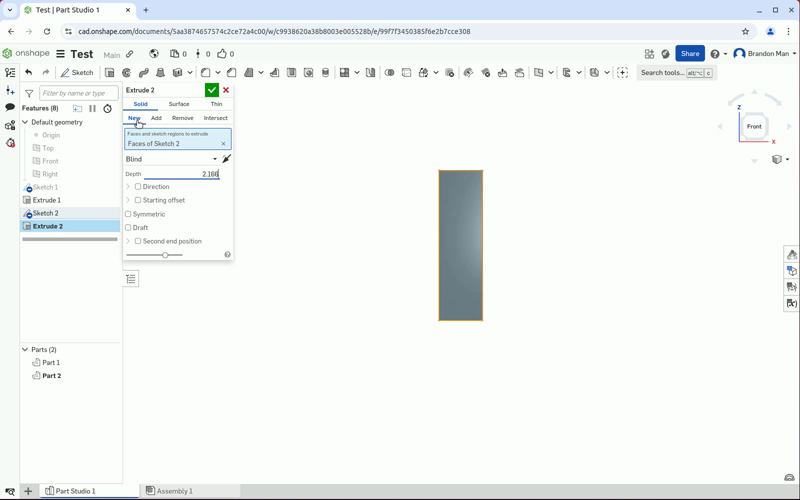
key(enter)
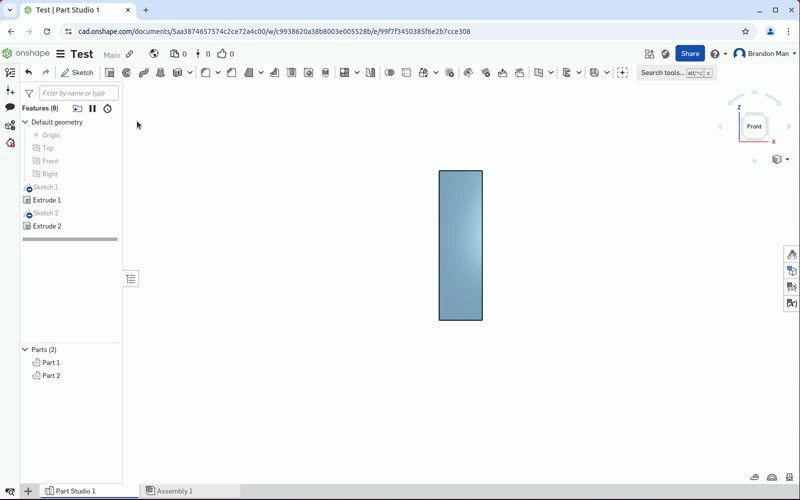
key(shift+h)
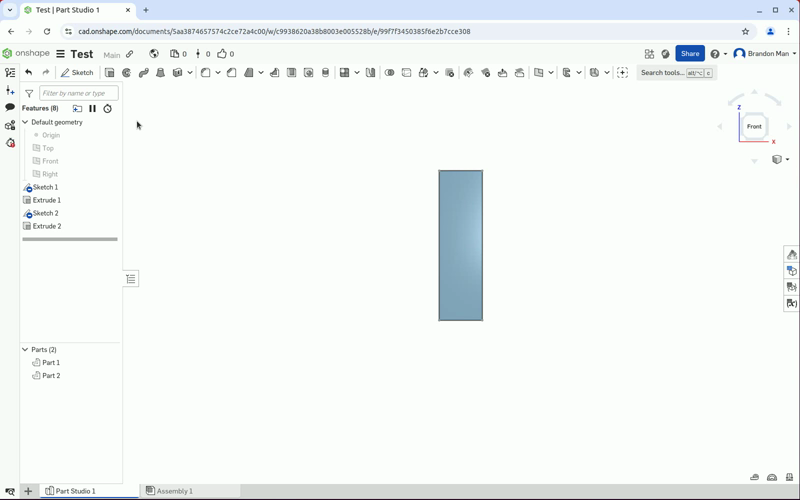
key(shift+h)
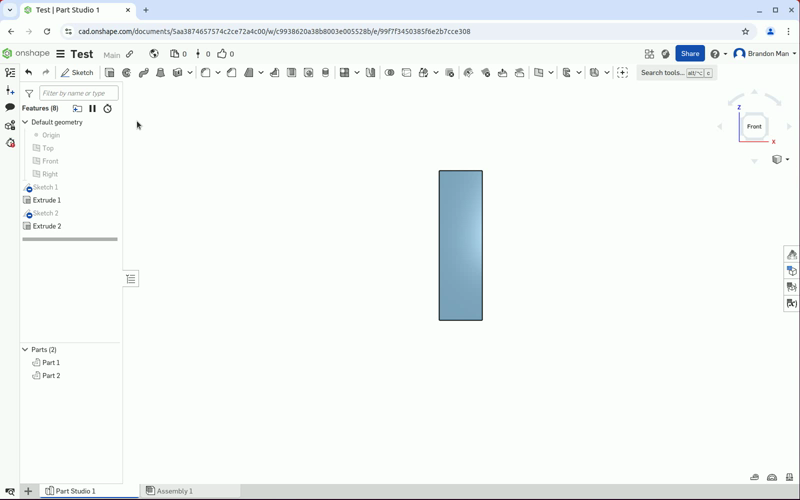
mouse_move(73, 189)
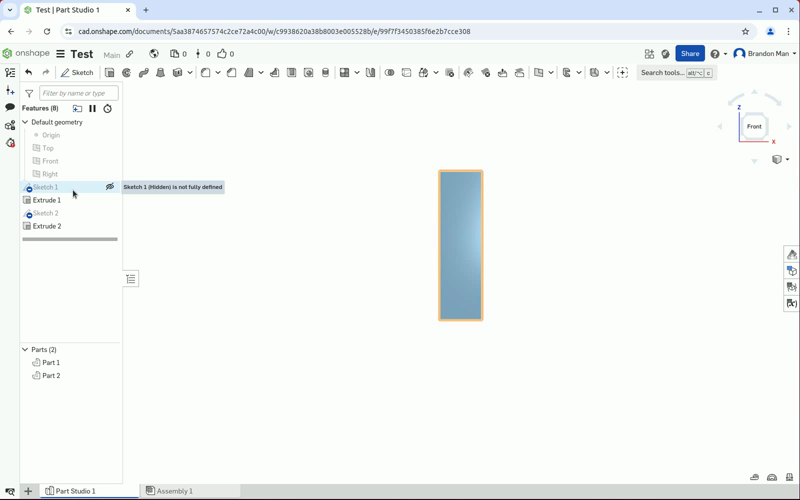
click(73, 189)
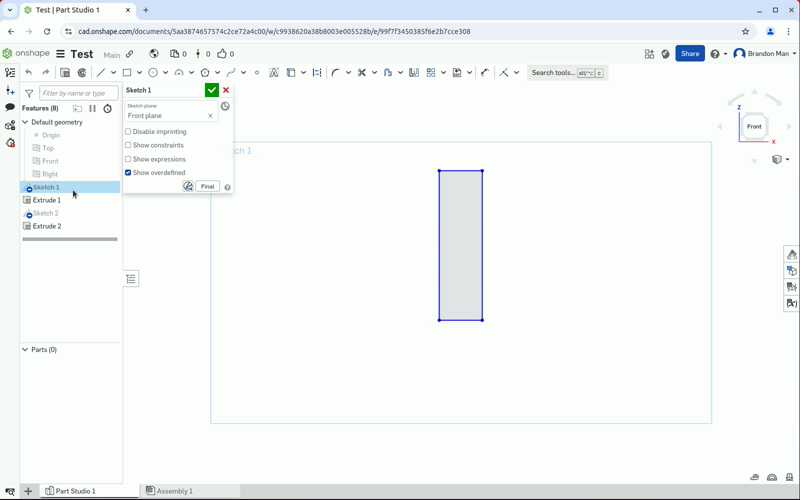
mouse_move(229, 92)
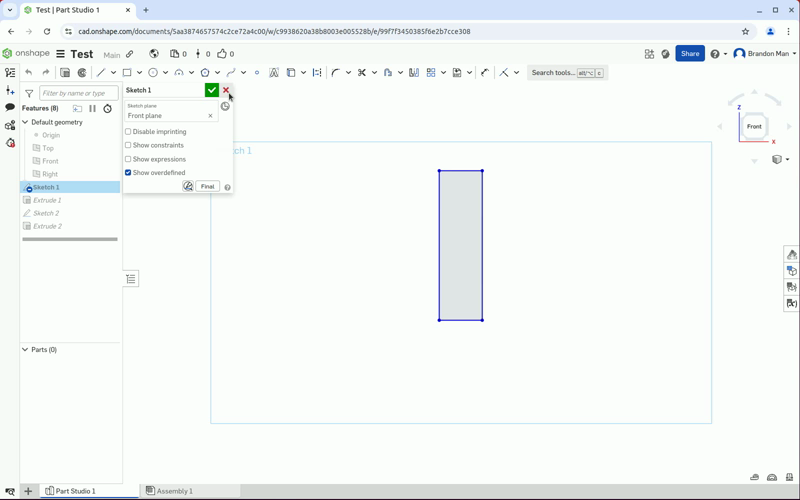
click(229, 92)
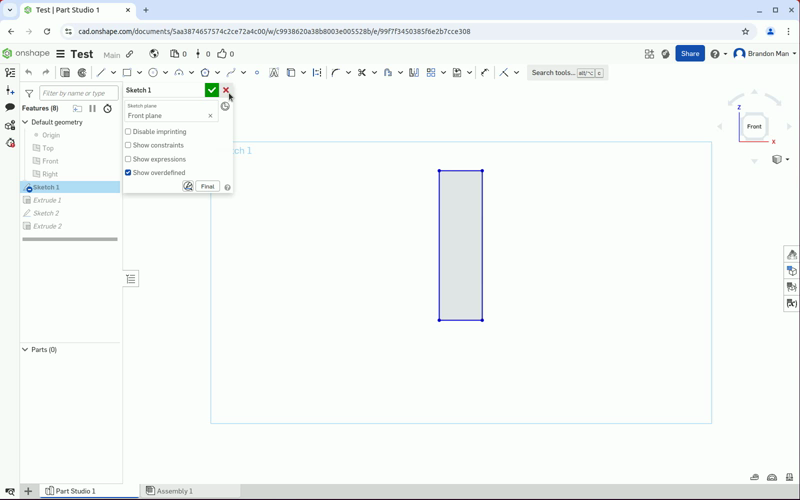
key(shift+s)
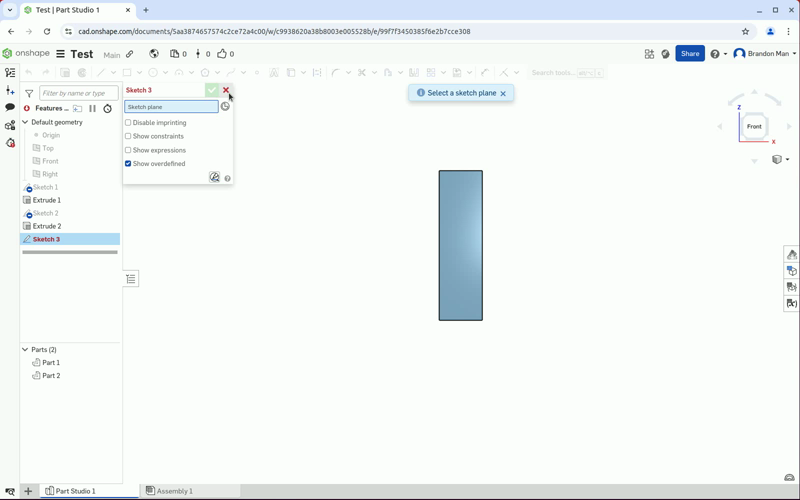
mouse_move(73, 163)
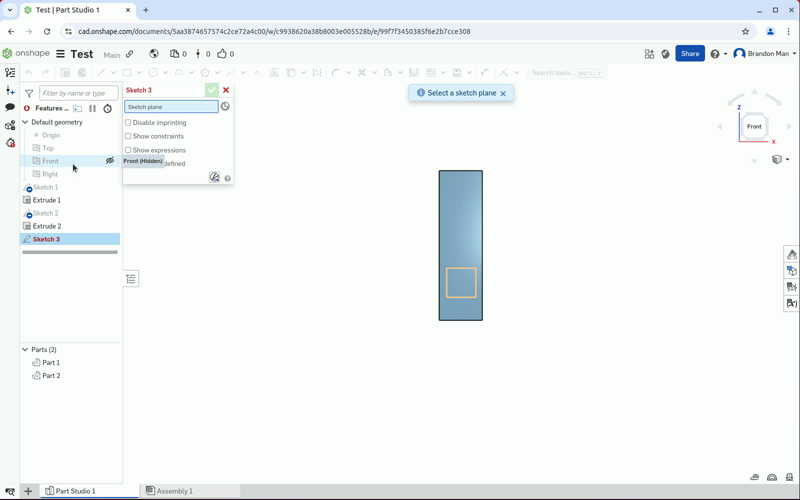
click(73, 163)
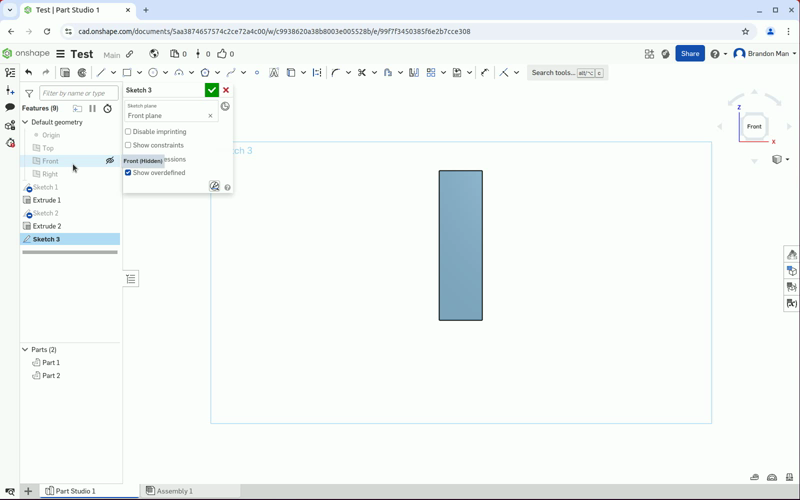
mouse_move(73, 352)
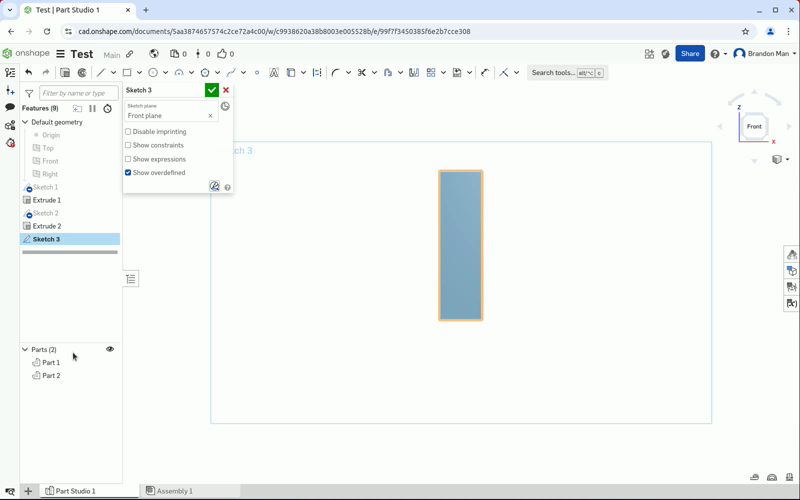
key(y)
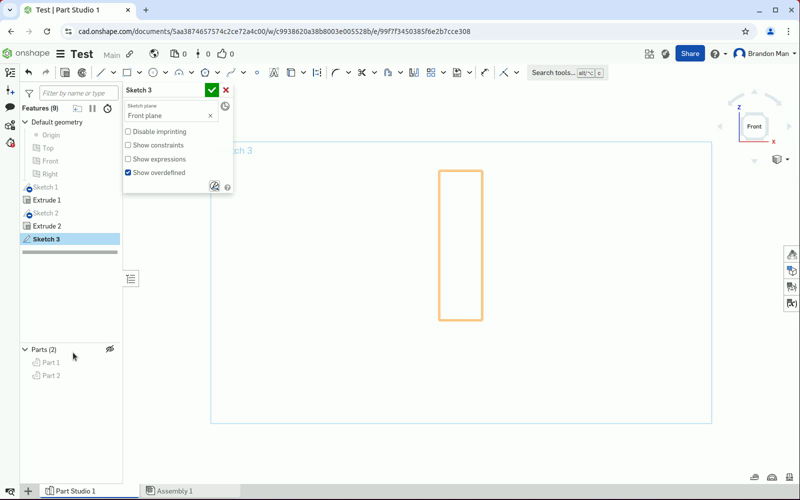
key(l)
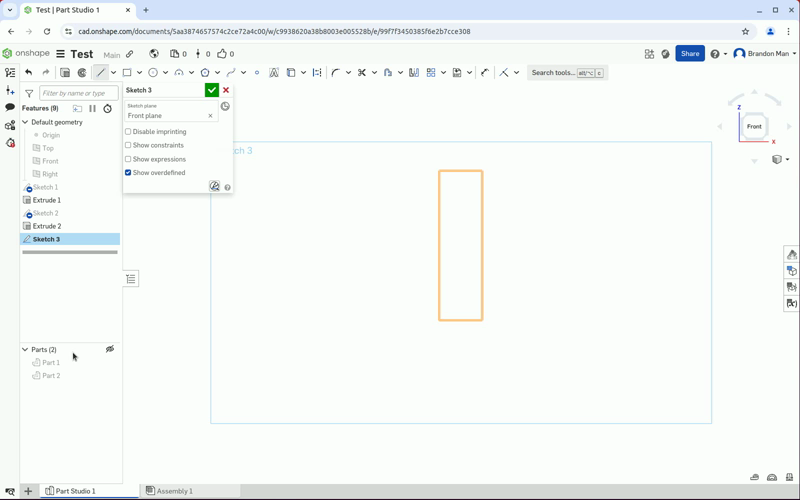
key_down(shift)
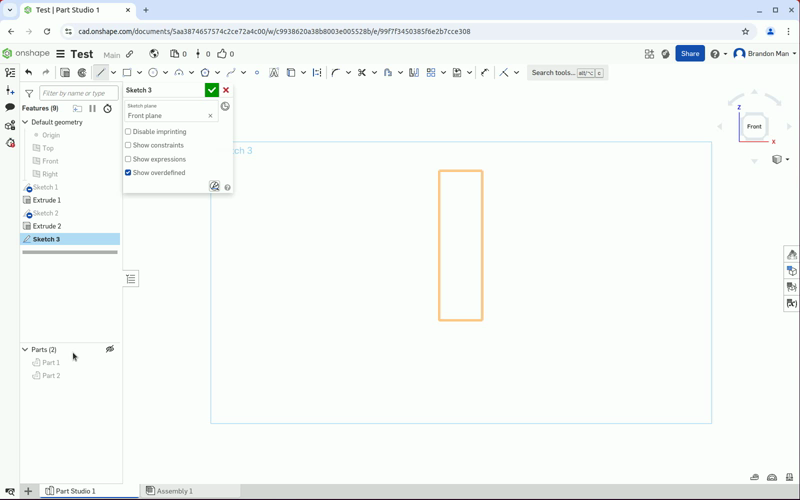
mouse_move(439, 320)
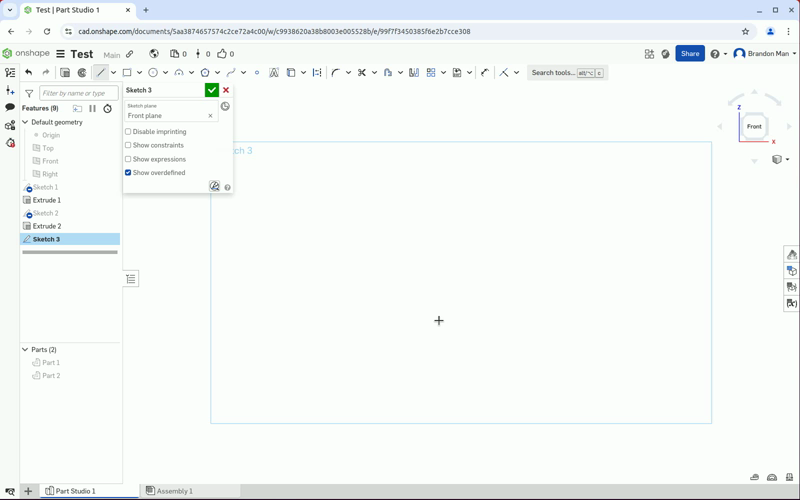
click(439, 320)
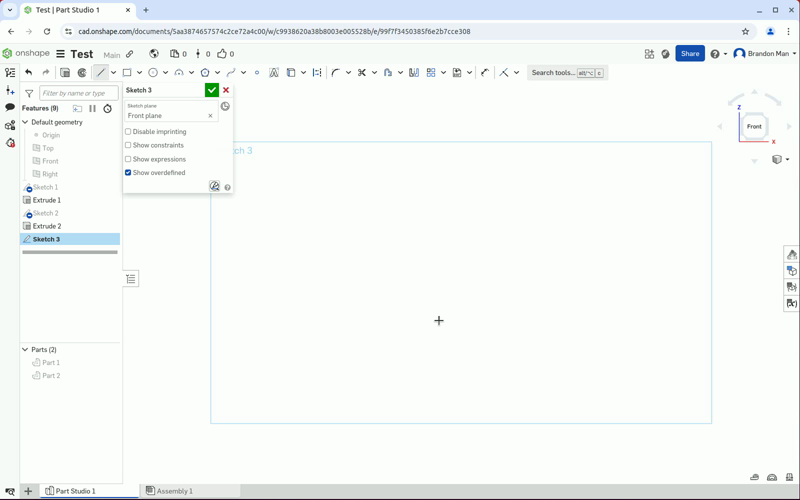
key_up(shift)
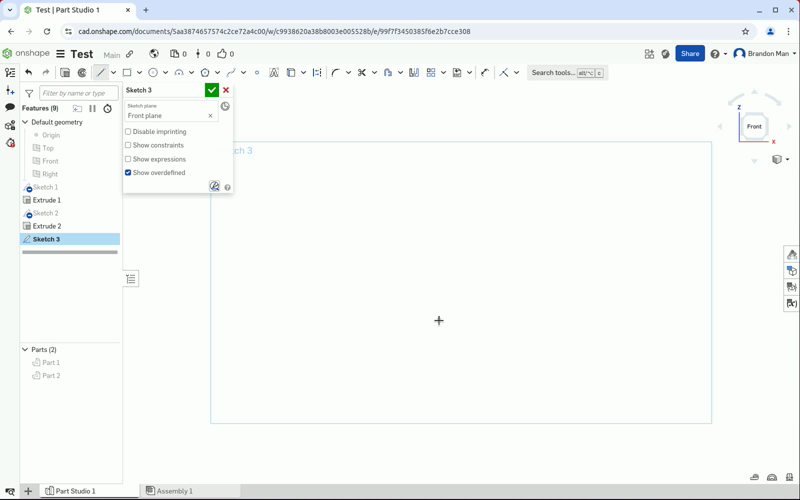
key_down(shift)
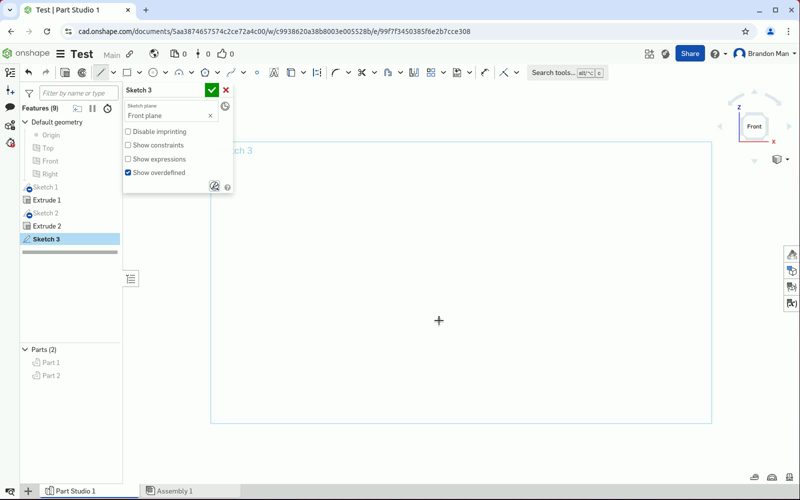
mouse_move(469, 320)
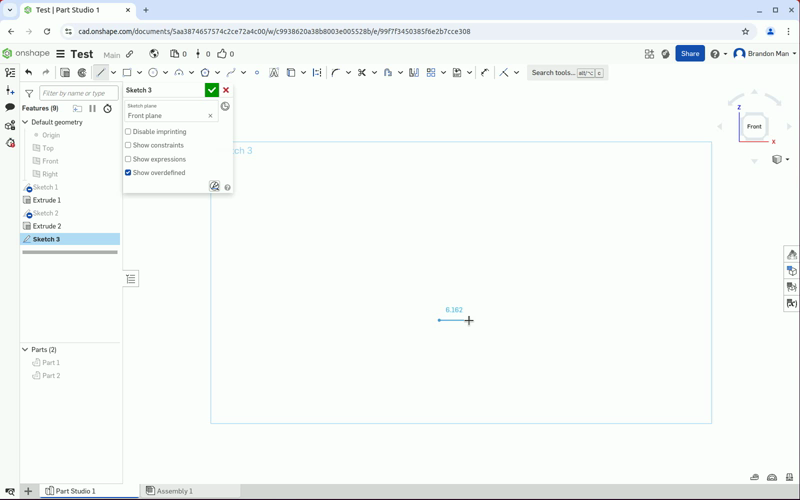
mouse_move(482, 320)
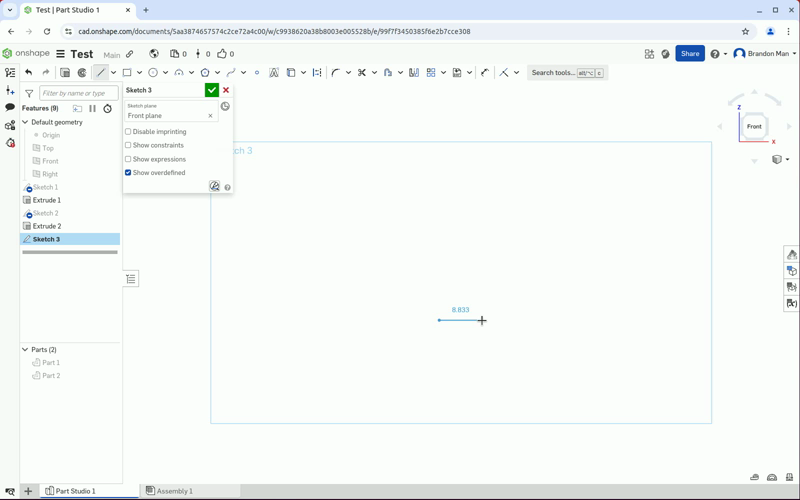
click(482, 320)
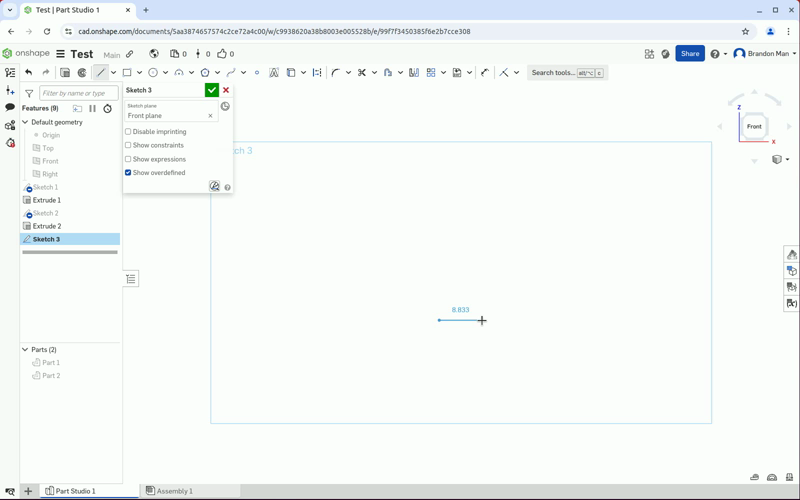
key_up(shift)
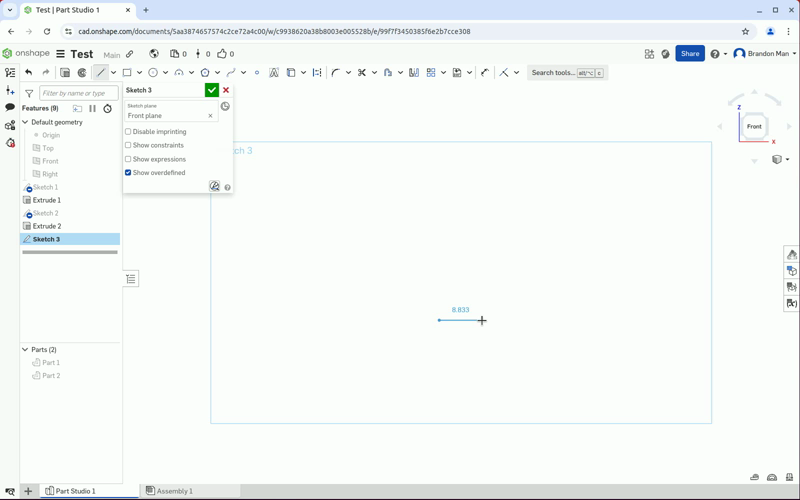
key_down(shift)
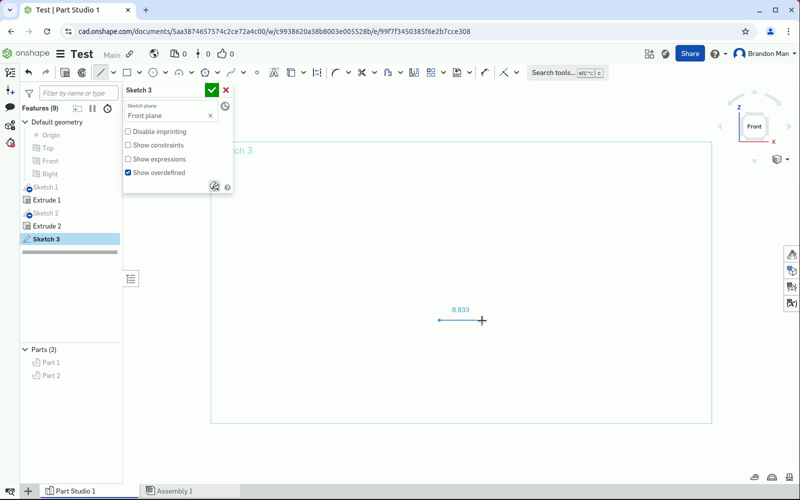
mouse_move(482, 170)
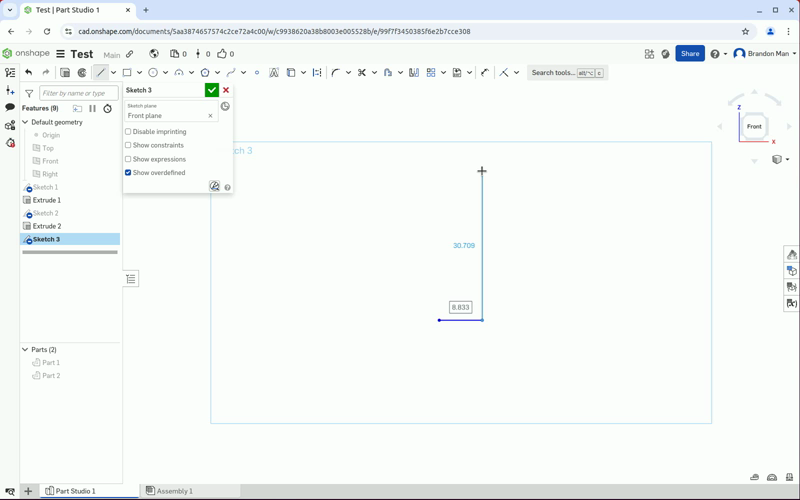
click(482, 170)
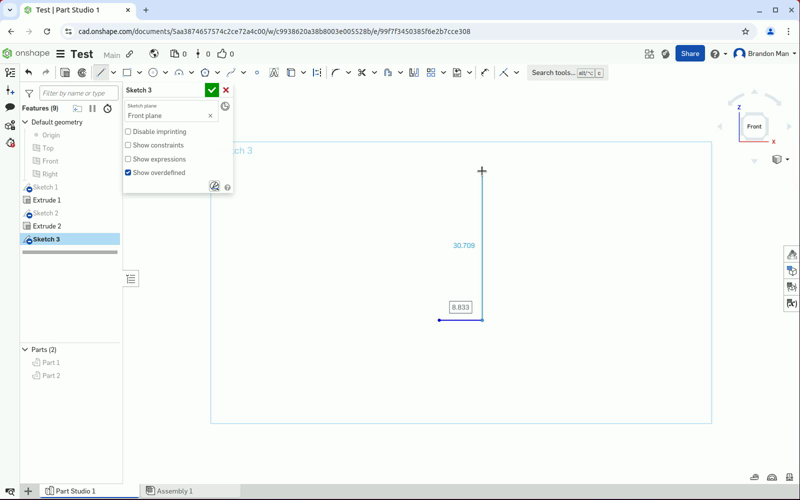
key_up(shift)
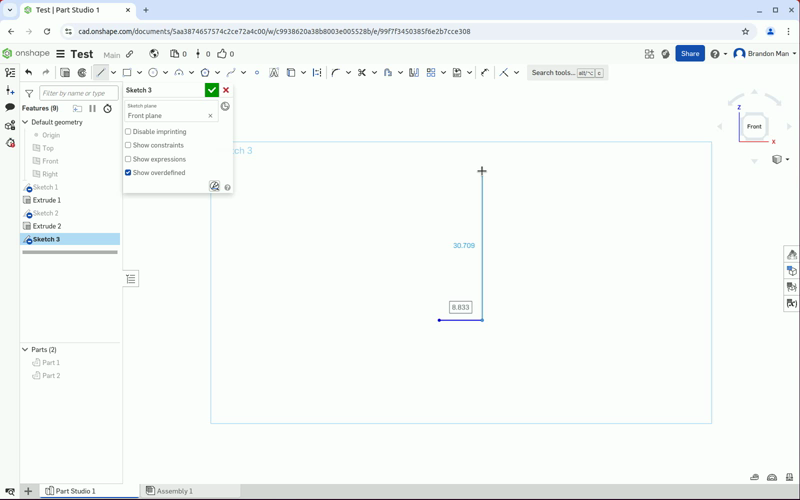
key_down(shift)
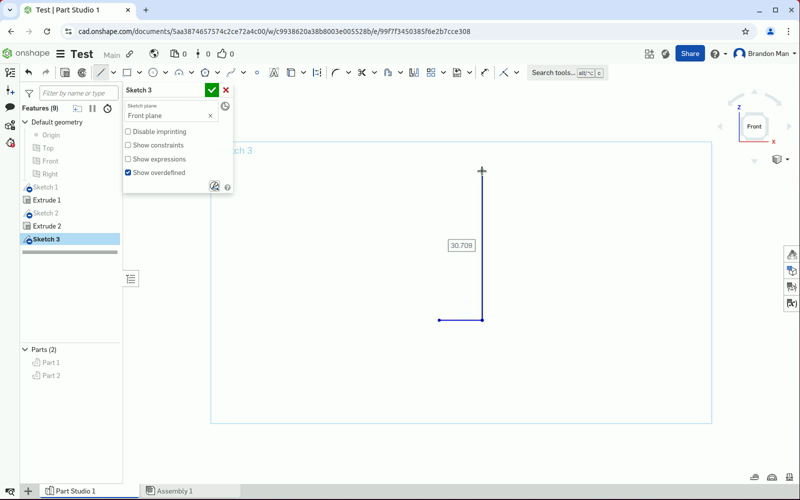
mouse_move(512, 170)
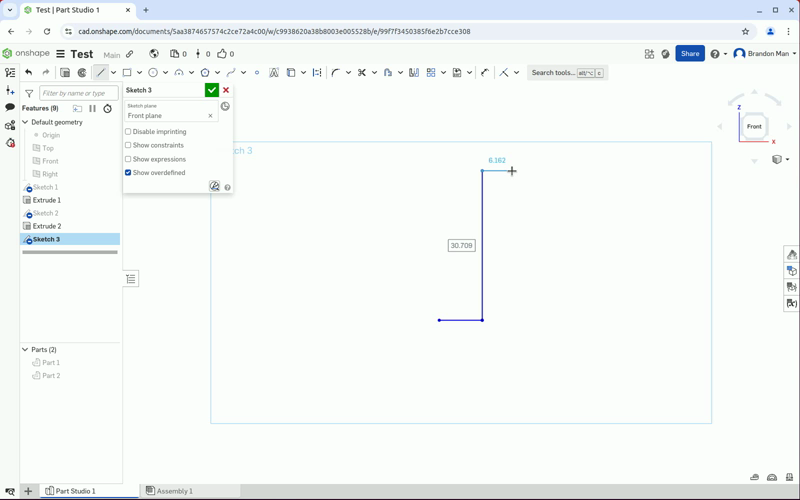
mouse_move(439, 170)
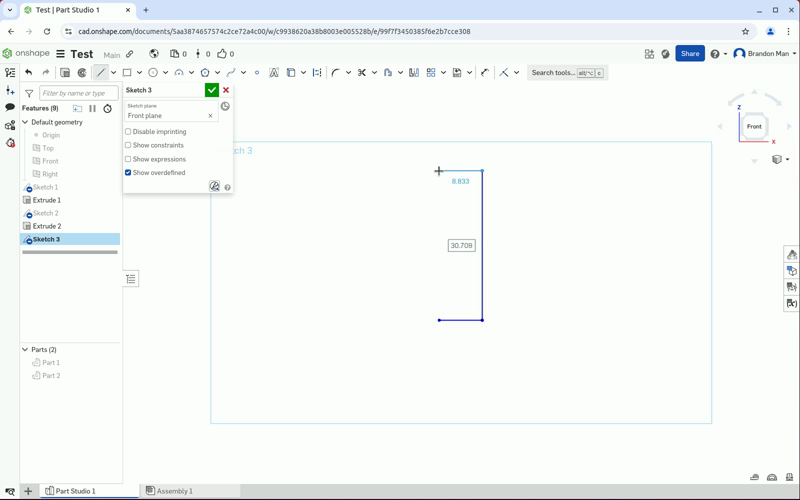
click(439, 170)
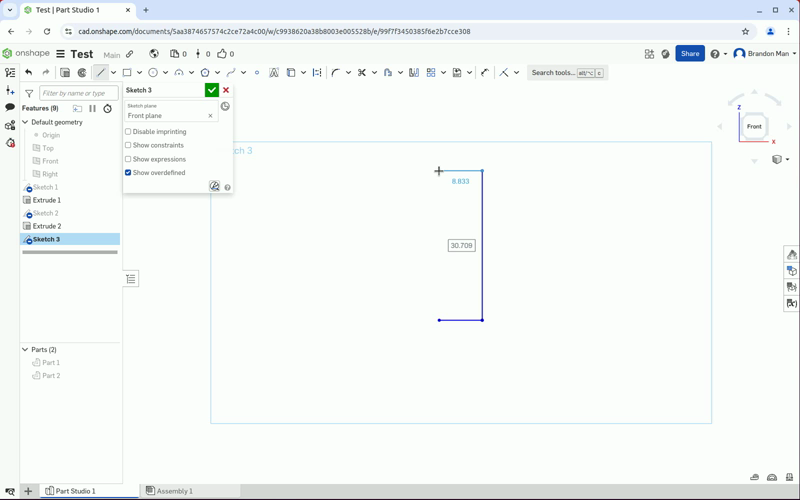
key_up(shift)
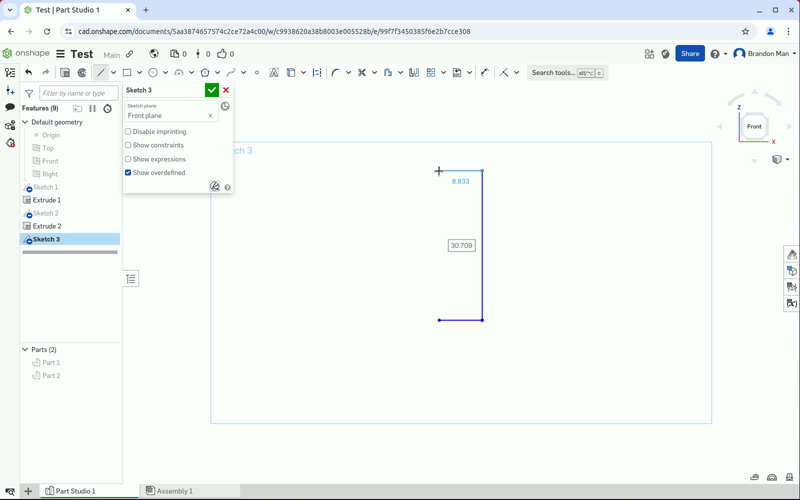
key_down(shift)
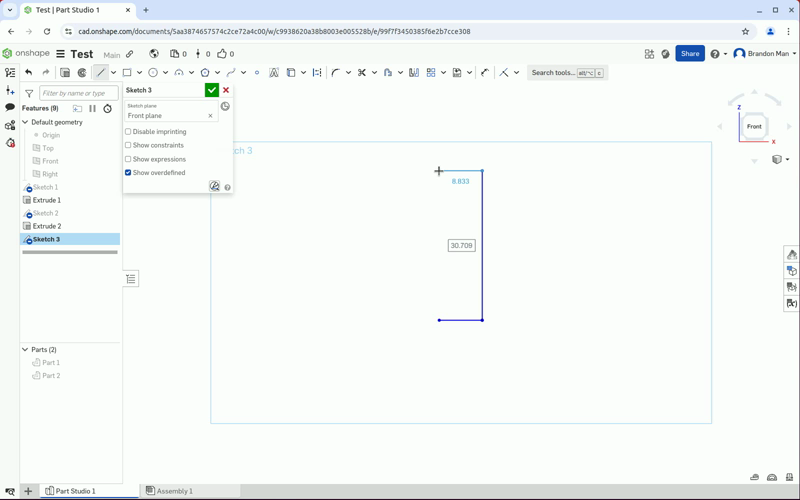
mouse_move(439, 320)
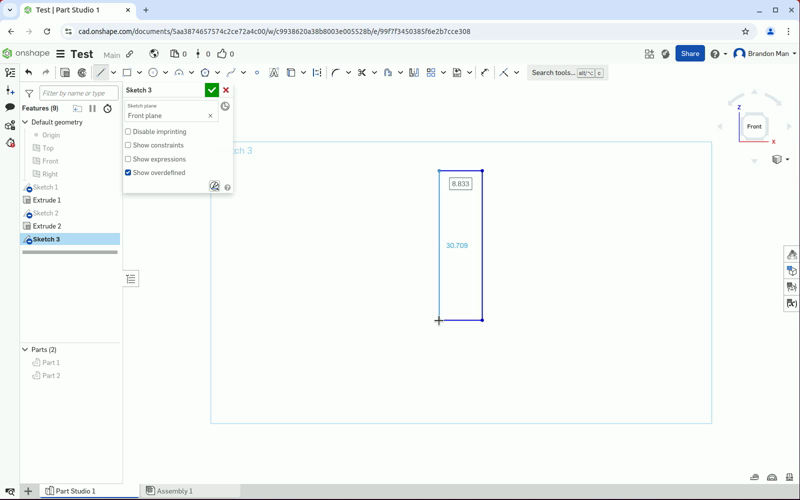
key_up(shift)
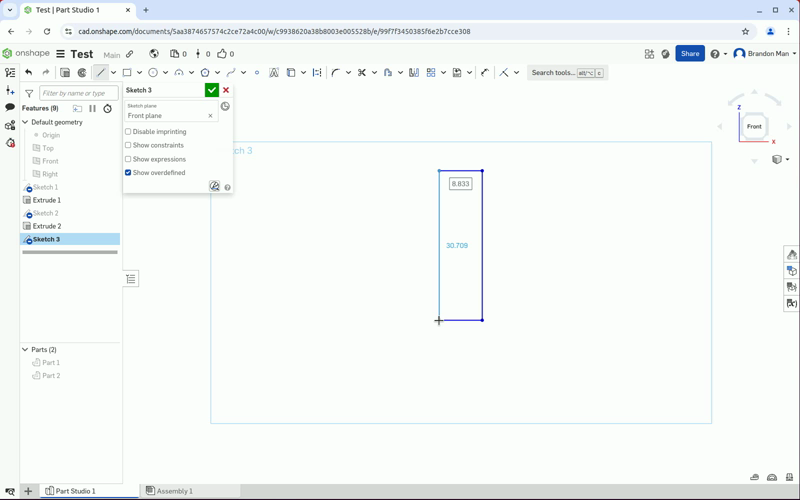
click(439, 320)
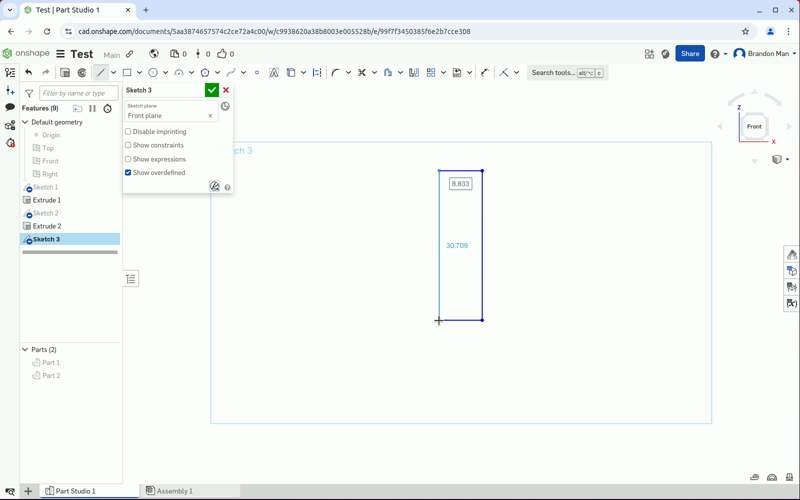
key(esc)
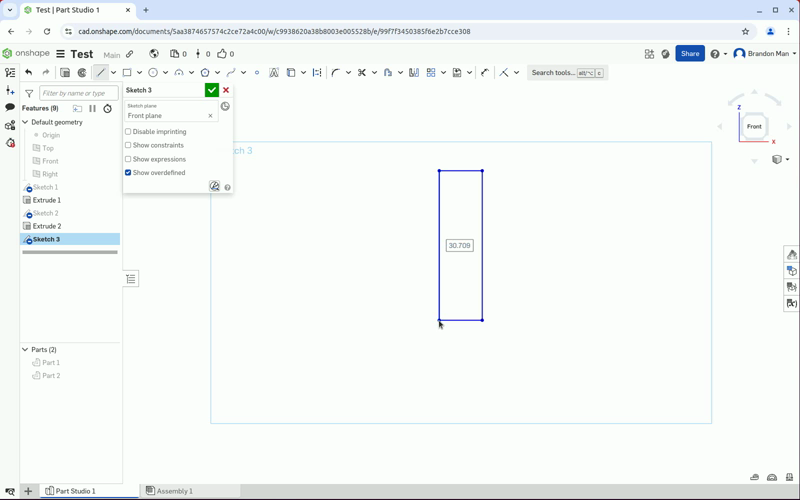
mouse_move(462, 252)
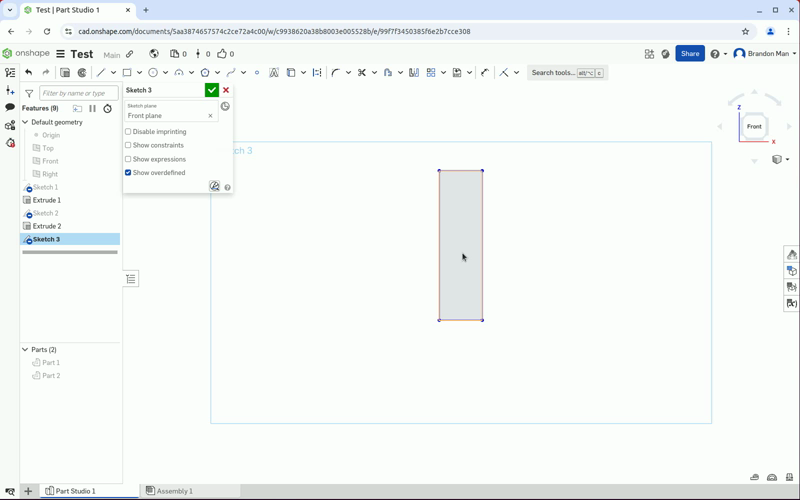
click(462, 252)
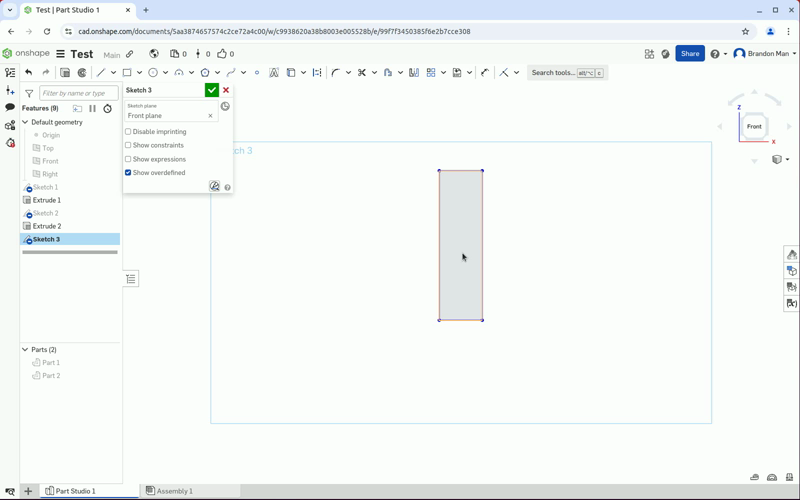
mouse_move(73, 352)
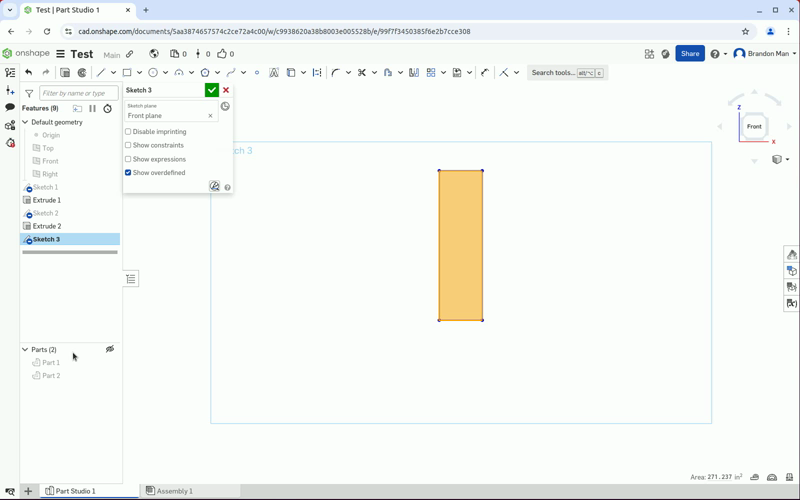
key(shift+y)
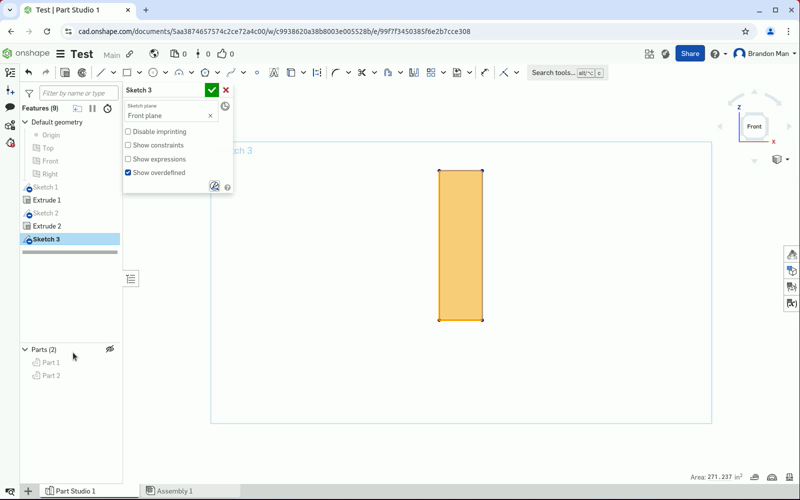
key(shift+e)
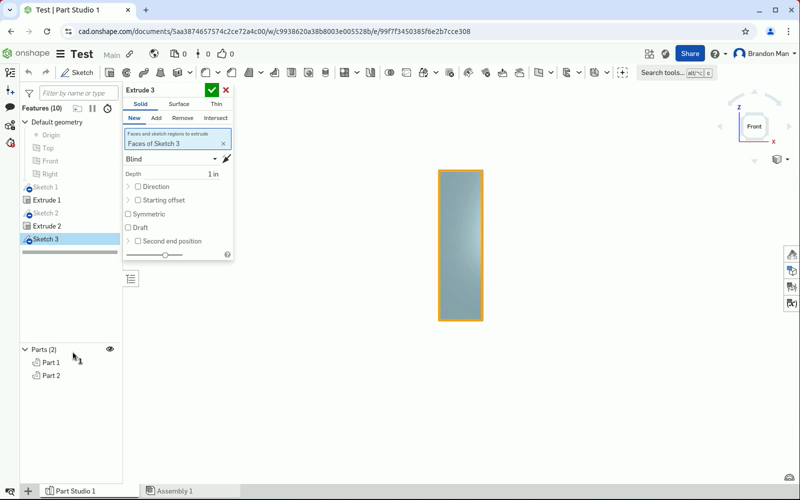
mouse_move(143, 106)
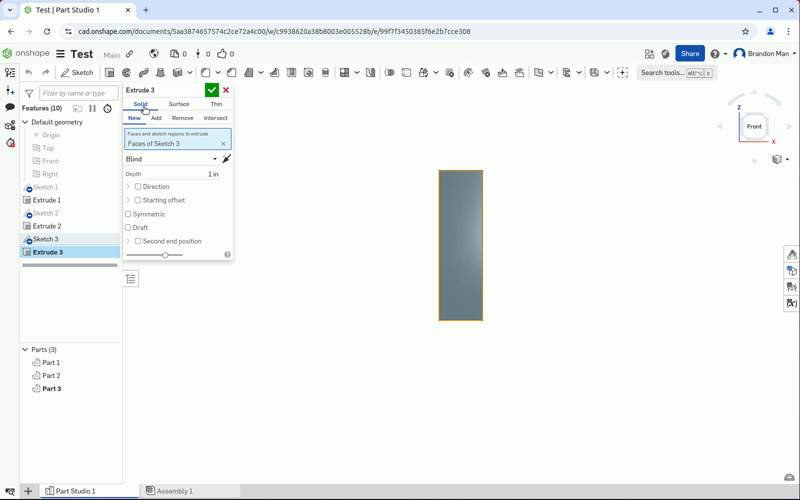
click(143, 106)
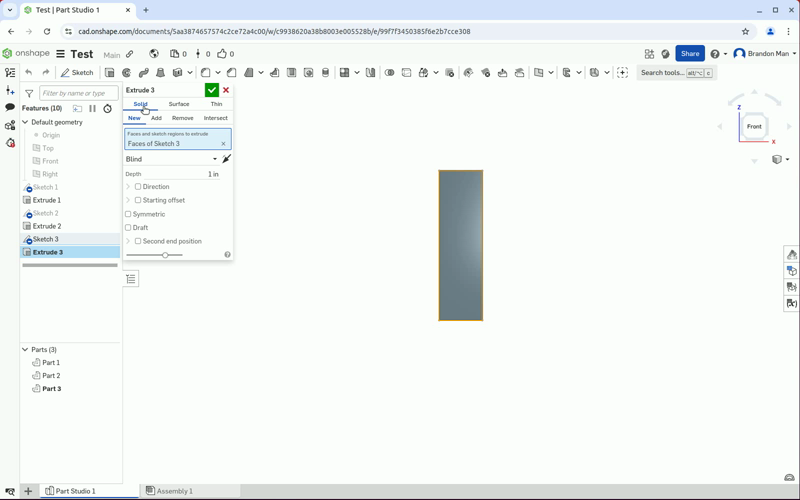
mouse_move(137, 120)
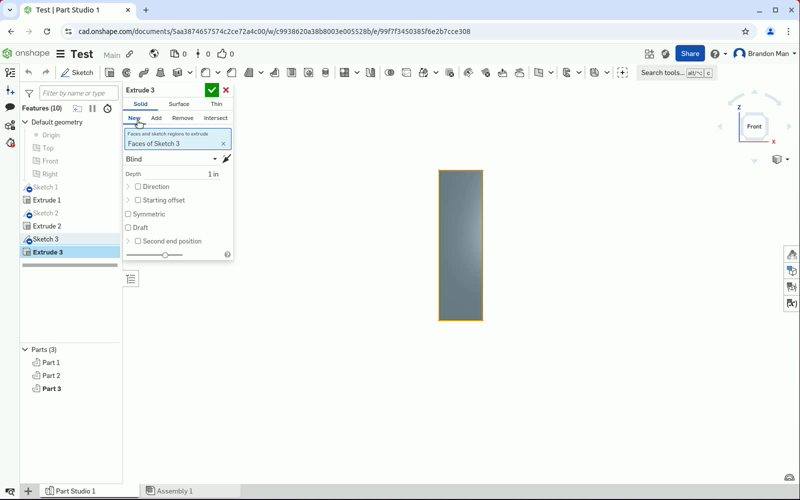
click(137, 120)
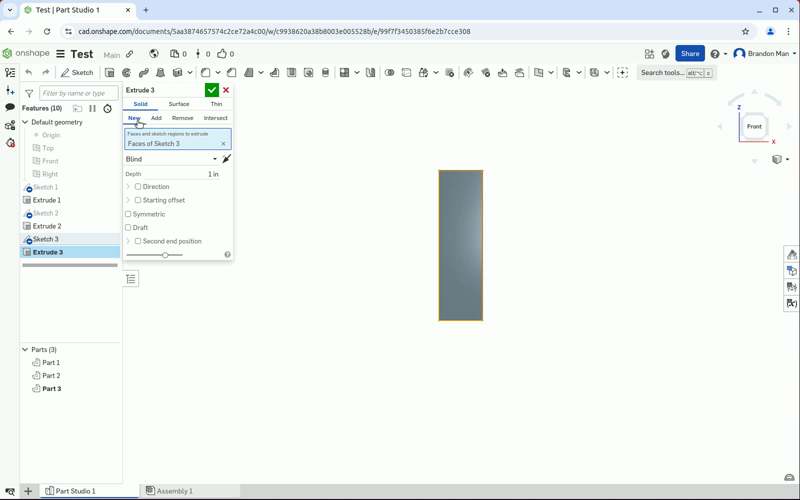
key(tab, 4)
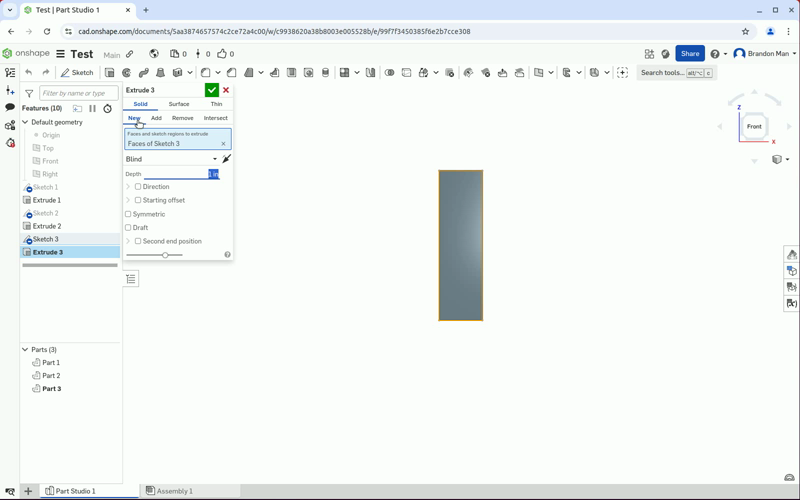
text(2.166)
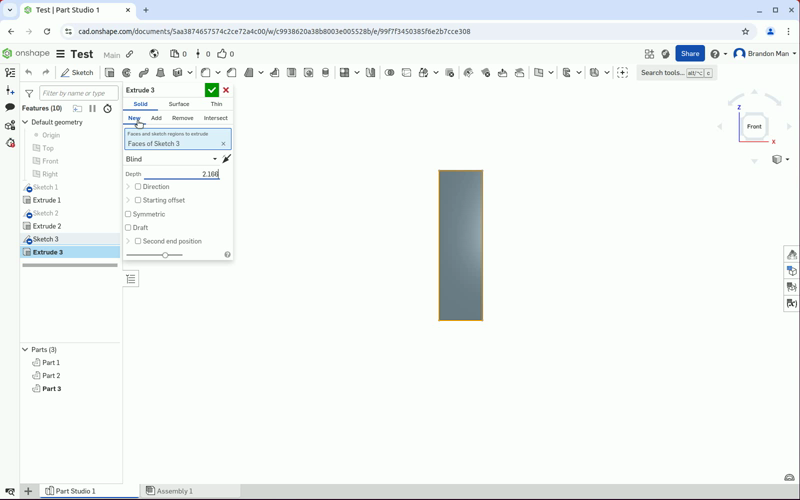
key(enter)
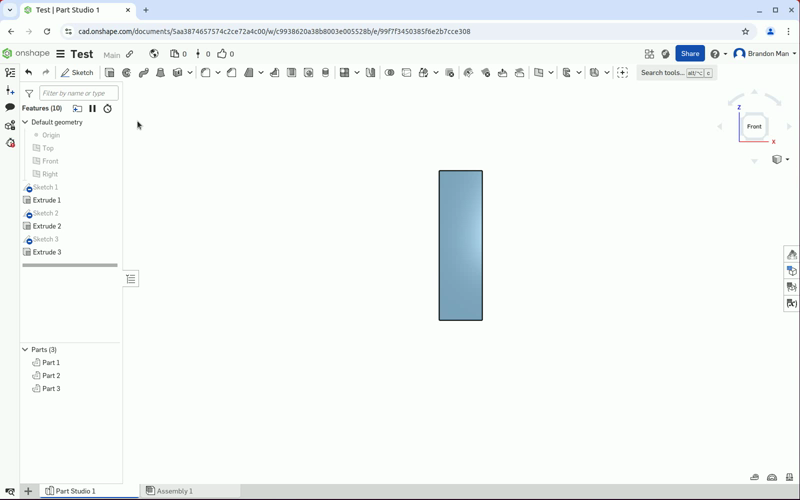
key(shift+h)
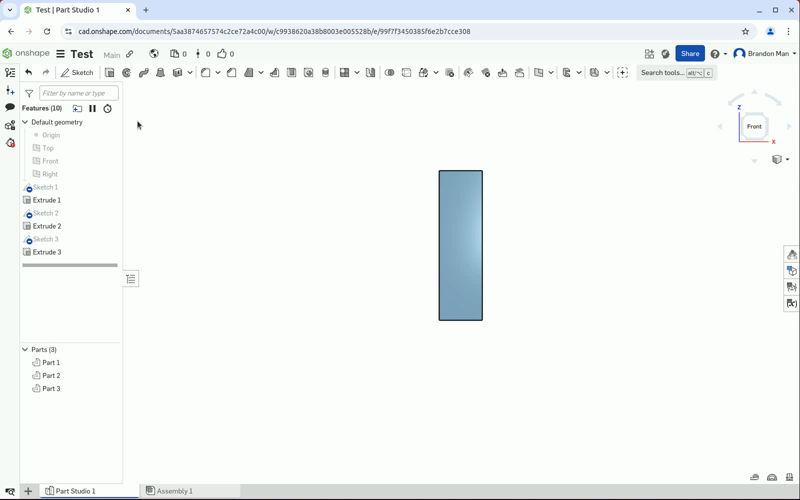
key(shift+h)
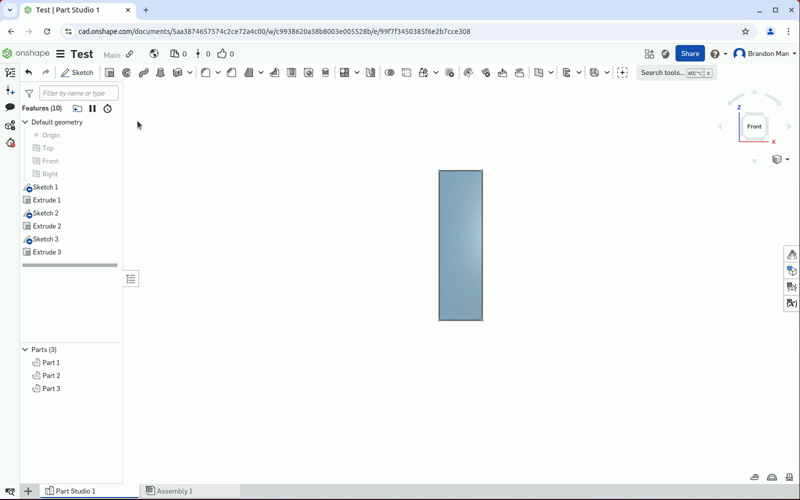
key(shift+7)
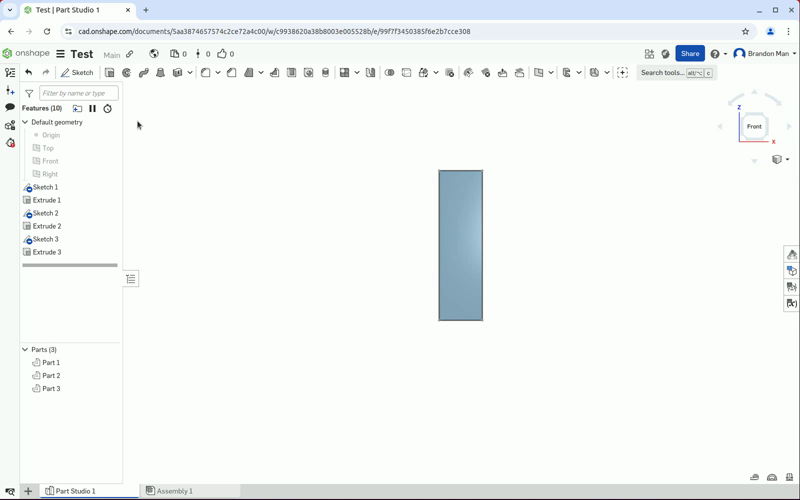
key(left, 2)
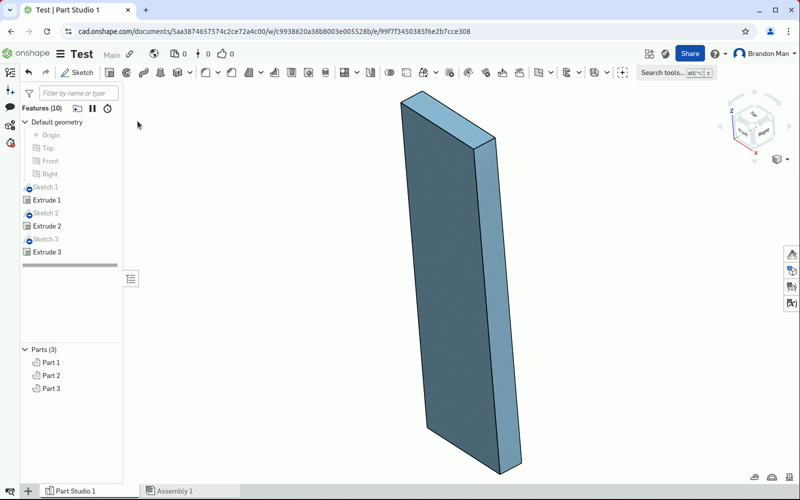
key(down, 2)
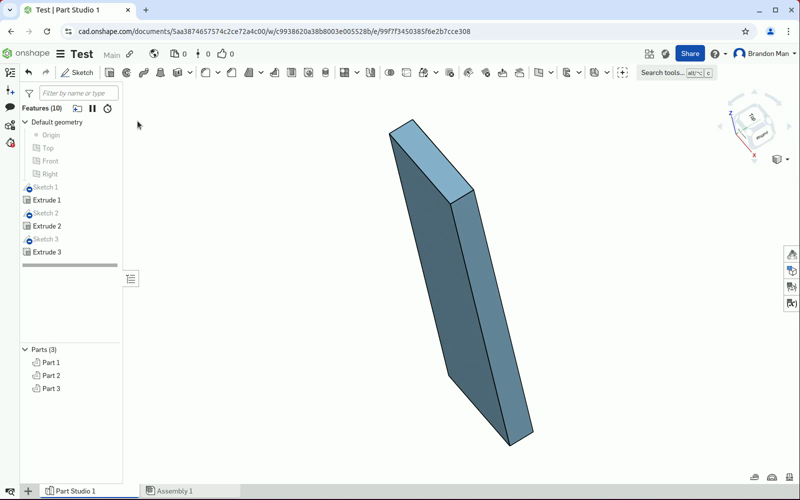
key(up, 2)
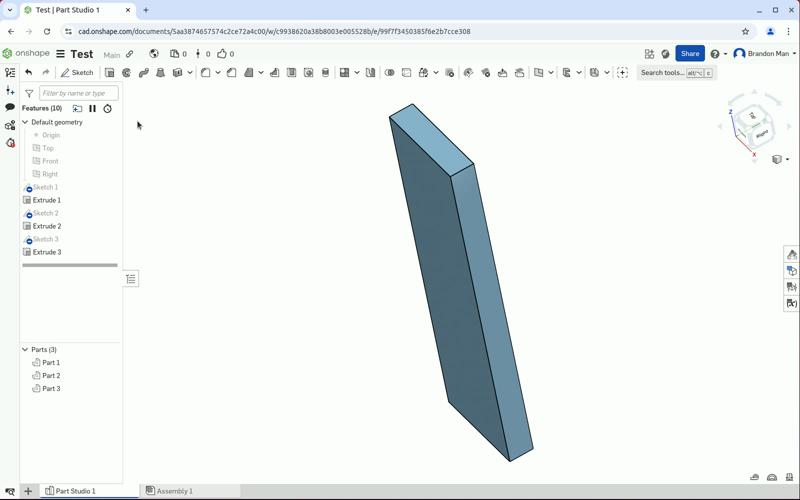
key(right, 2)
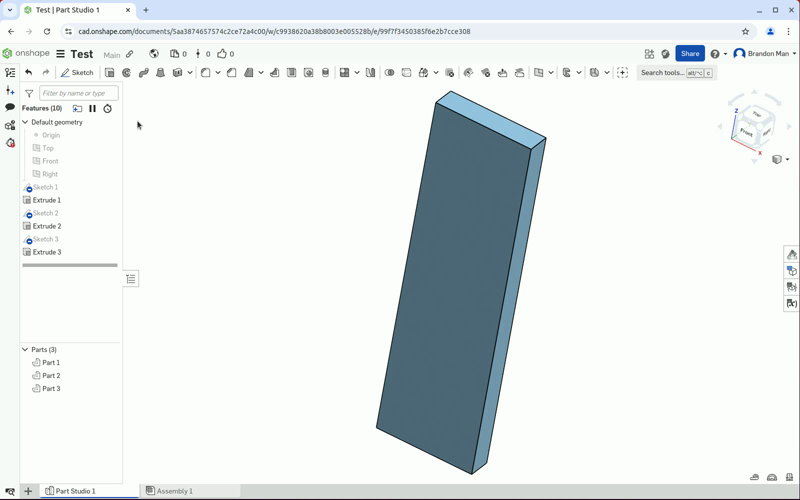
mouse_move(73, 189)
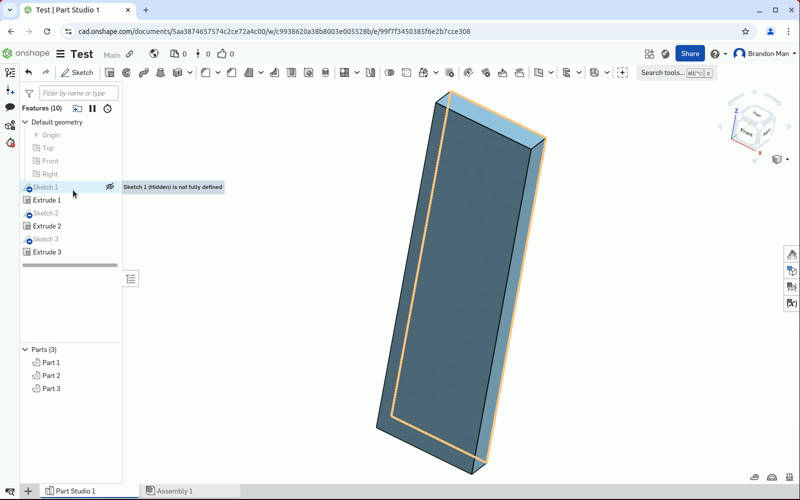
click(73, 189)